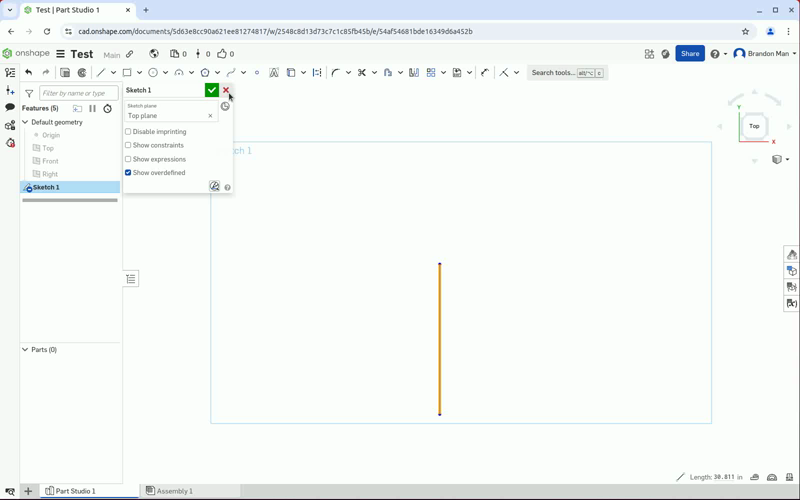
key(shift+h)
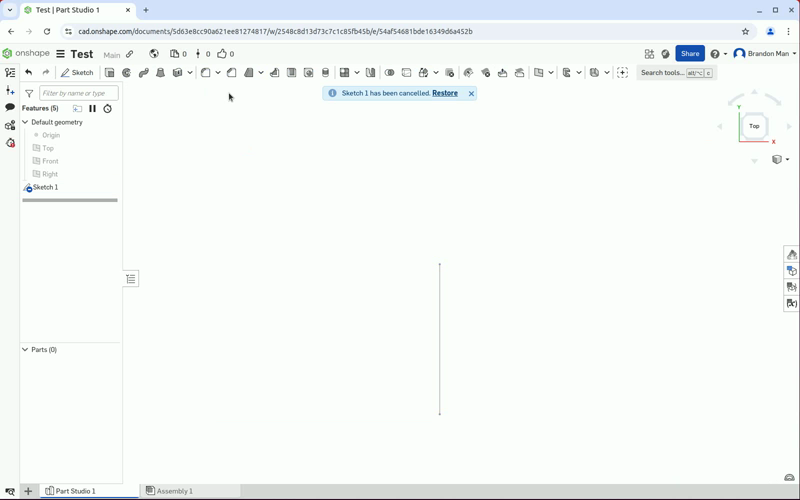
key(shift+s)
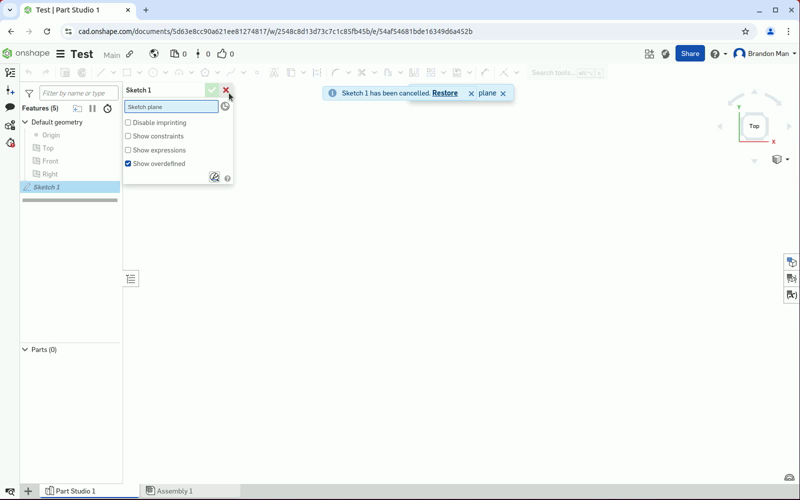
mouse_move(73, 150)
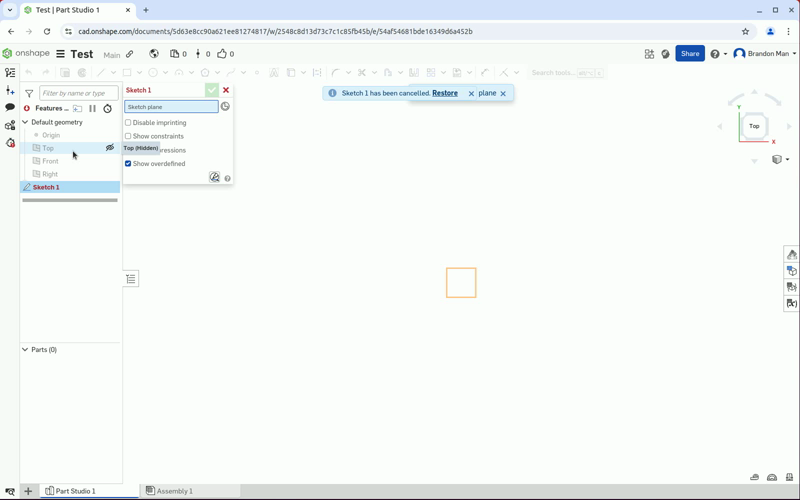
click(73, 150)
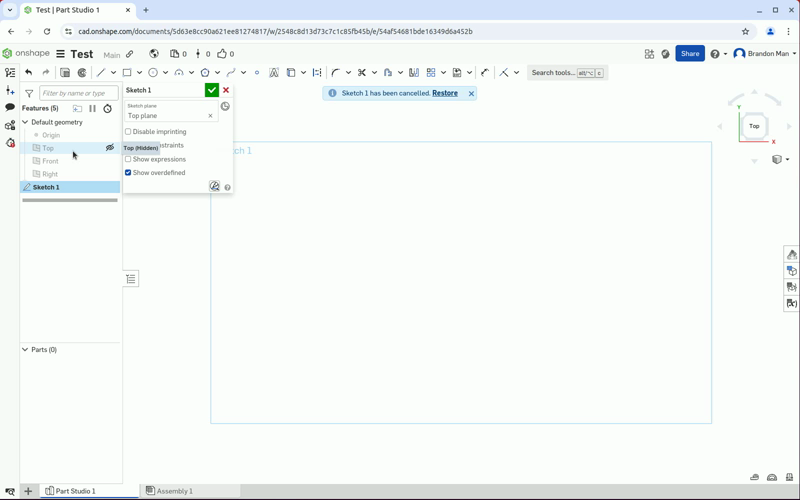
mouse_move(73, 352)
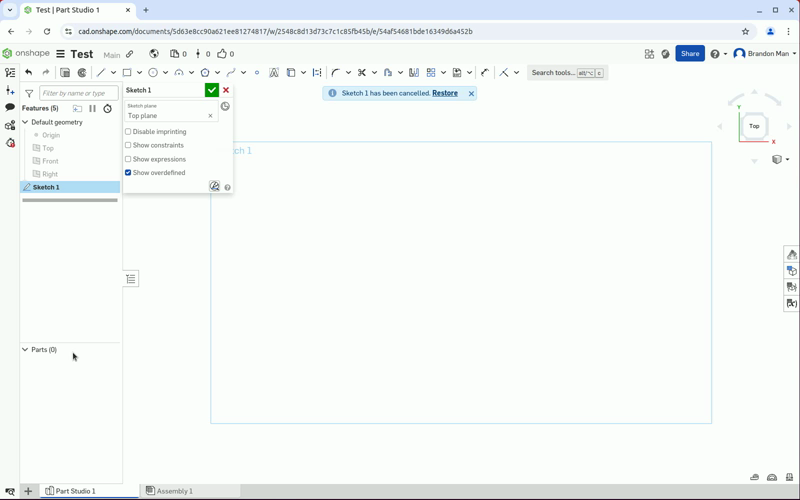
key(y)
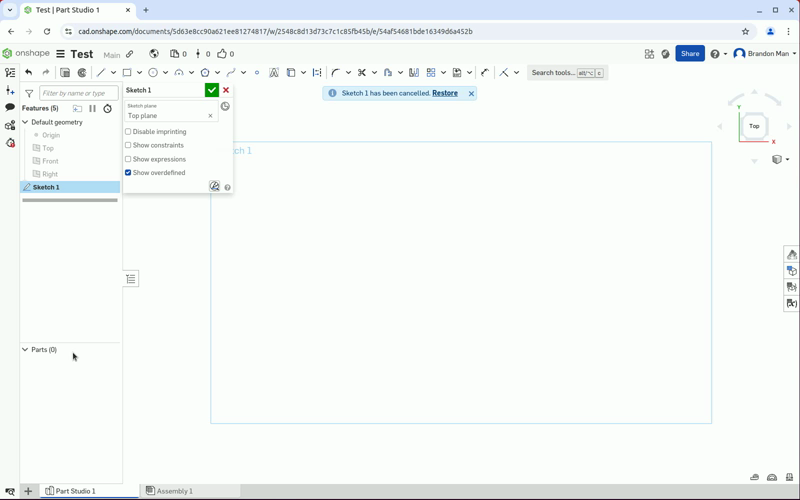
key(l)
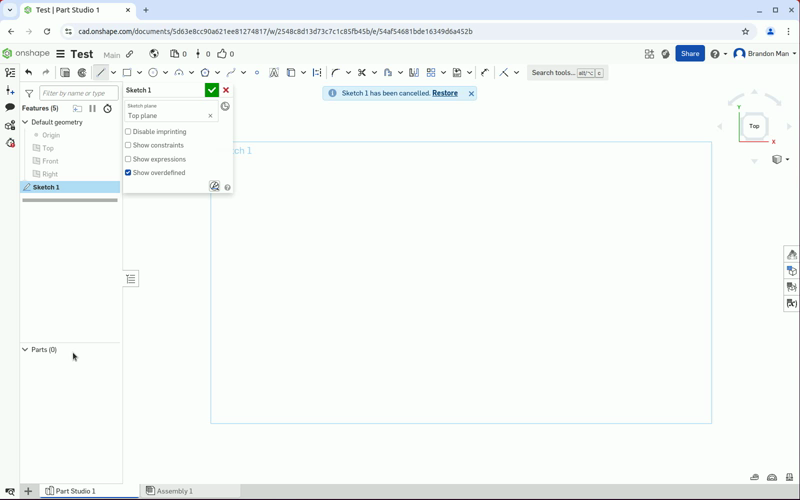
key_down(shift)
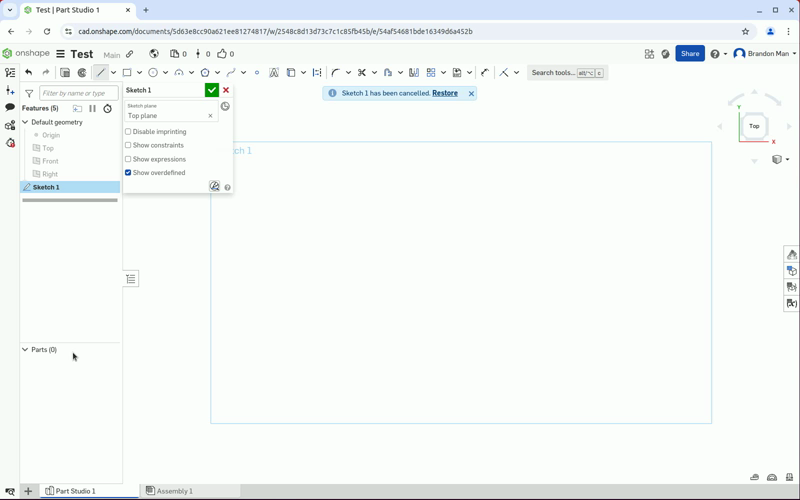
mouse_move(348, 315)
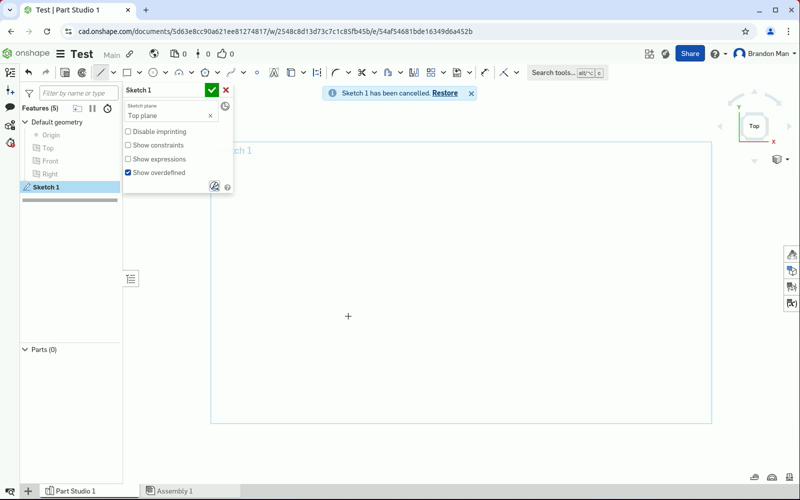
click(348, 315)
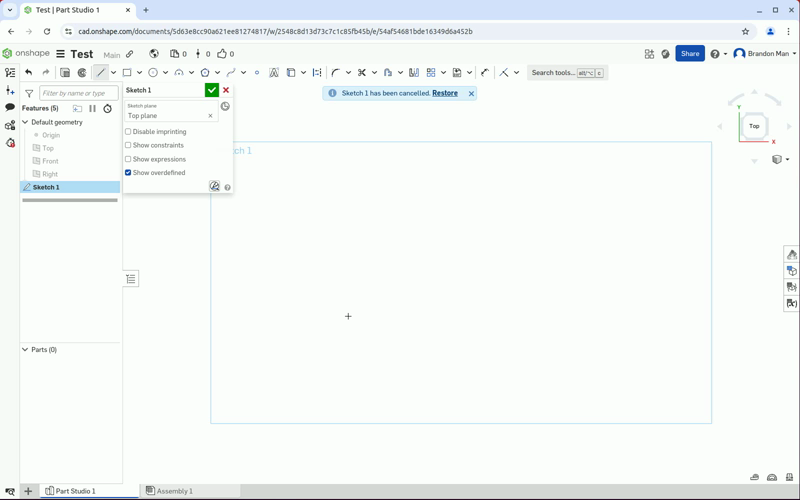
key_up(shift)
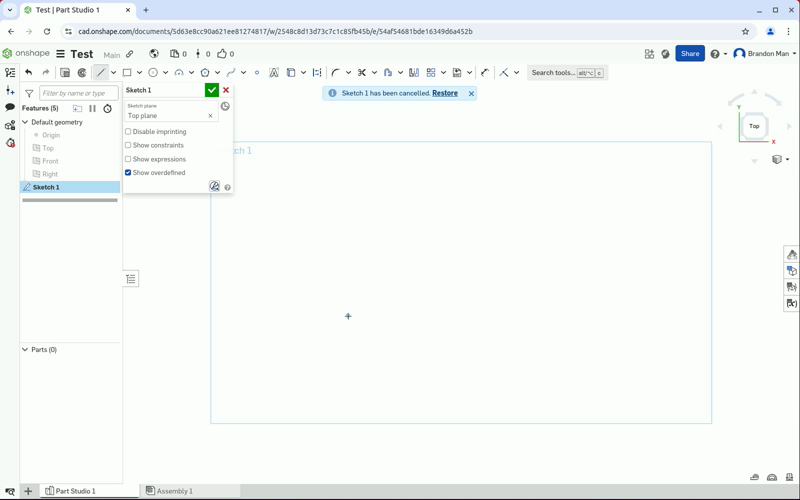
key_down(shift)
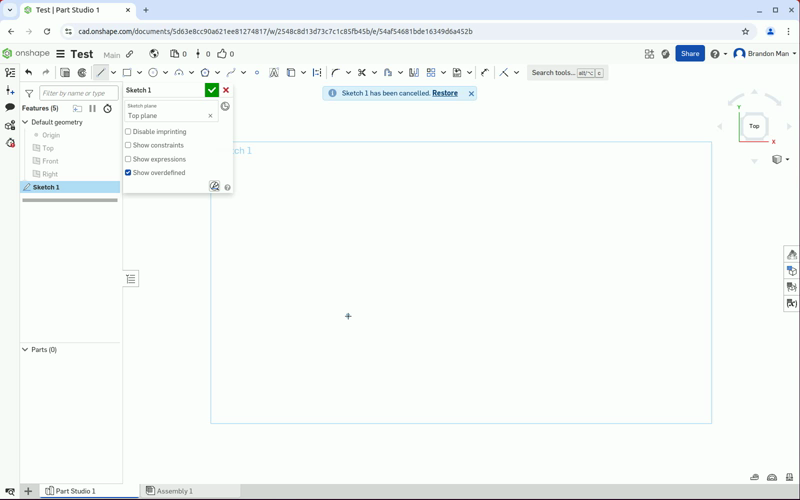
mouse_move(572, 315)
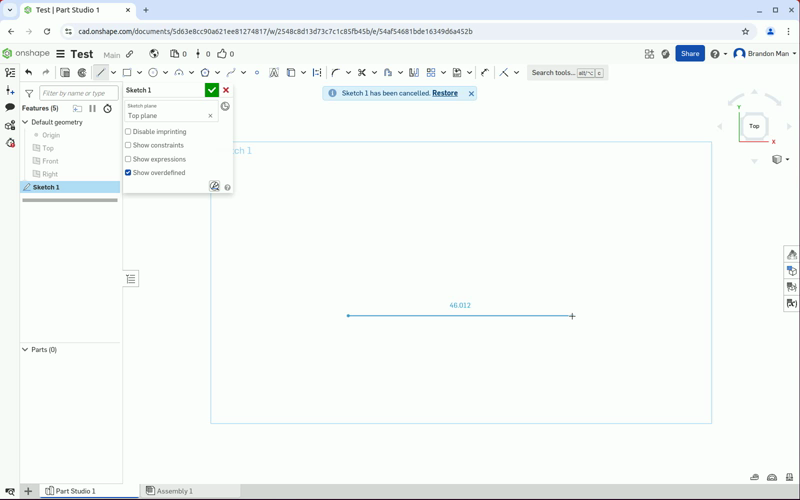
click(572, 315)
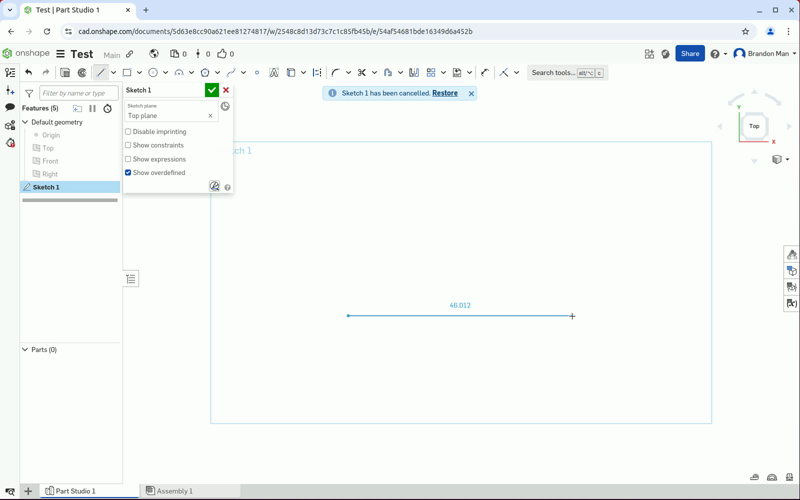
key_up(shift)
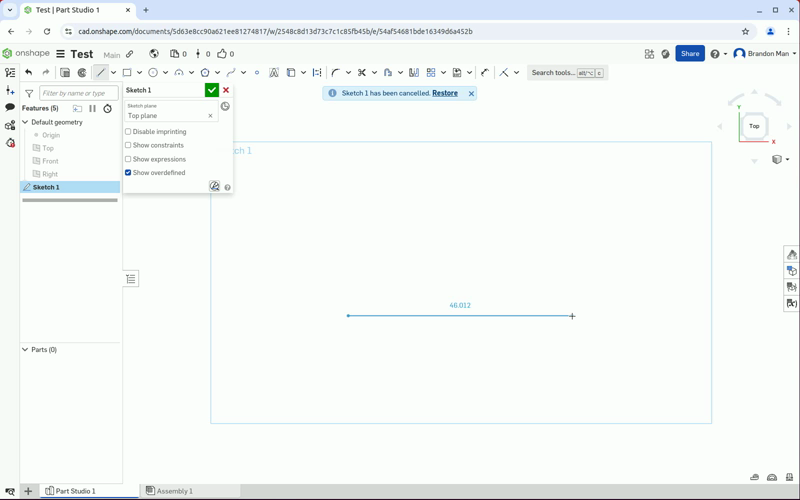
key_down(shift)
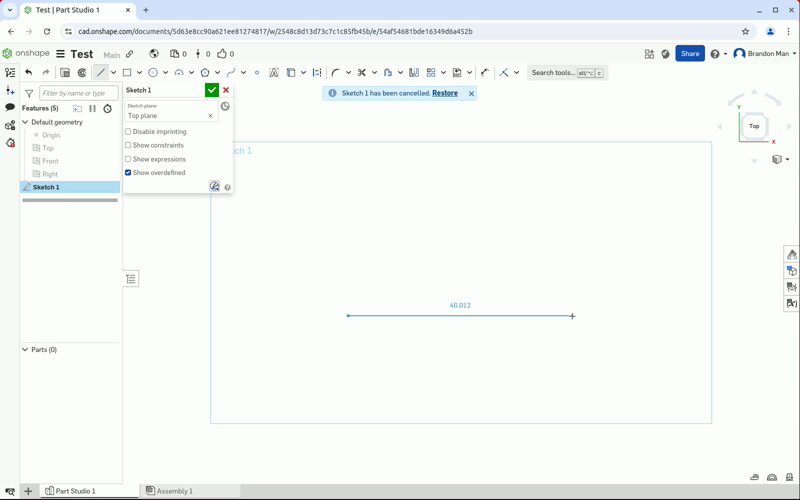
mouse_move(572, 252)
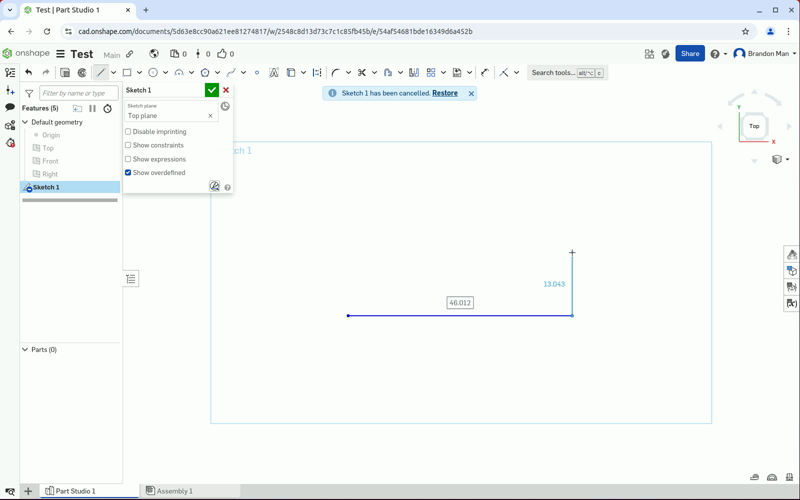
click(572, 252)
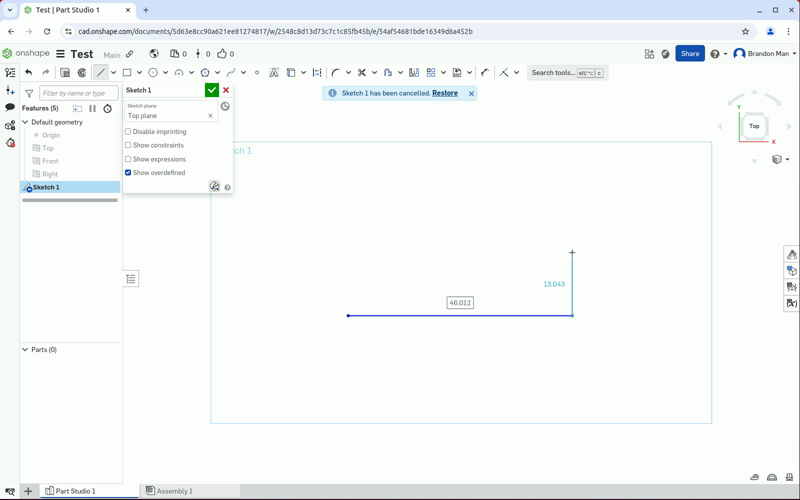
key_up(shift)
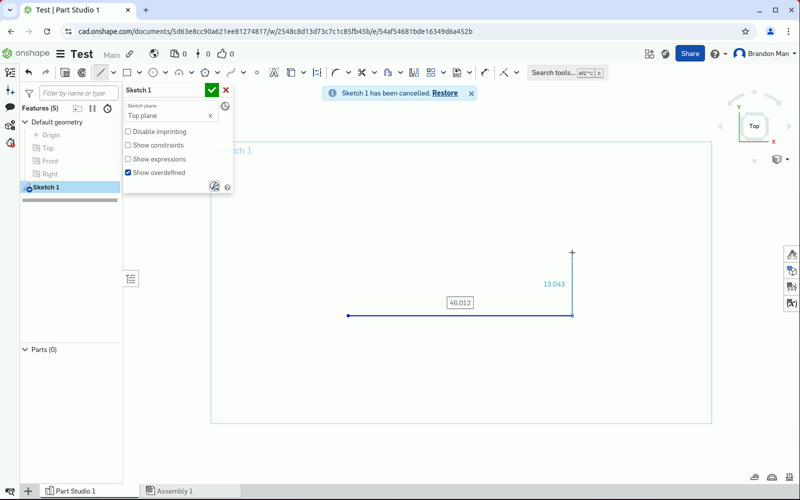
key_down(shift)
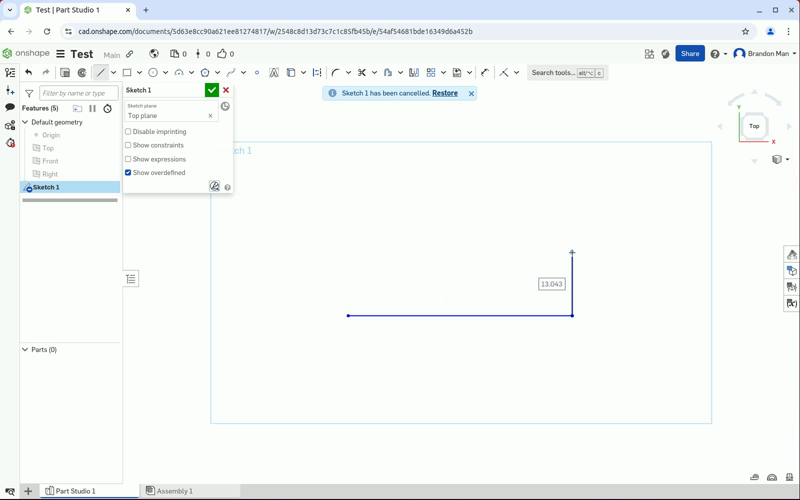
mouse_move(348, 252)
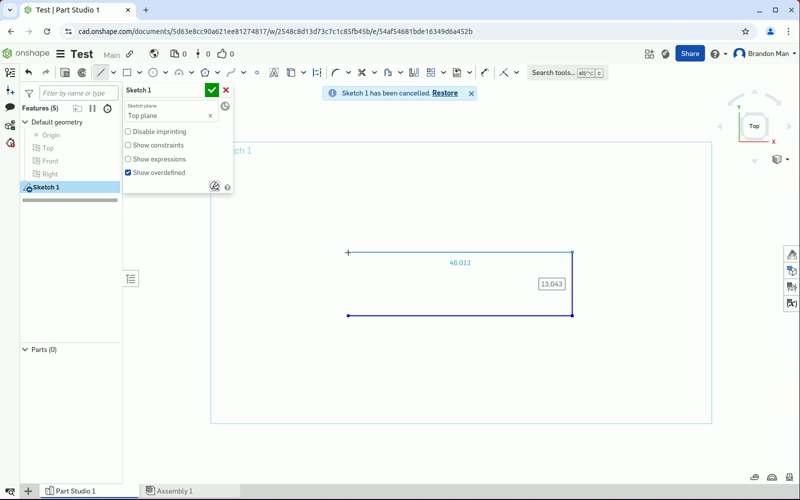
click(348, 252)
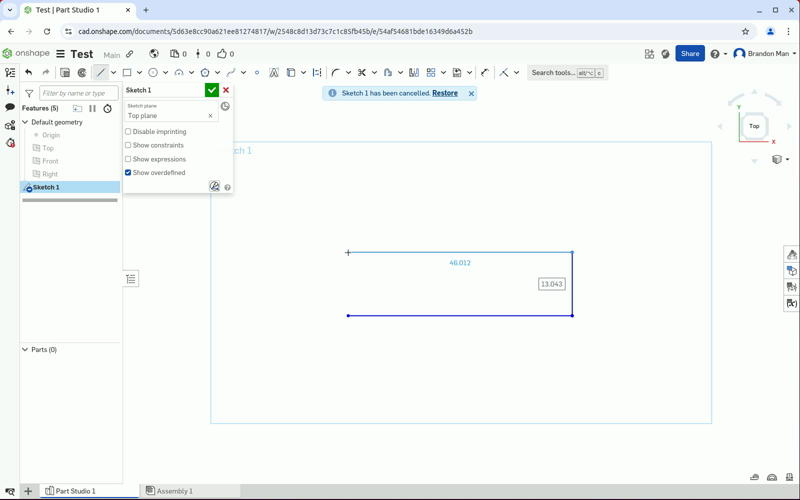
key_up(shift)
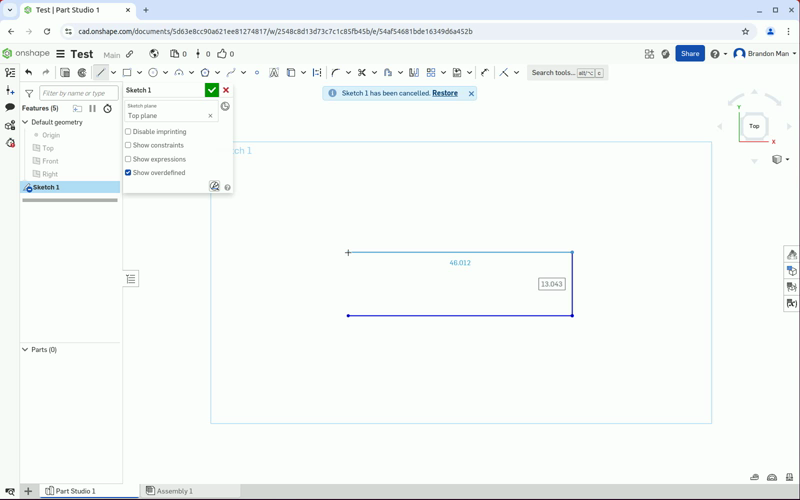
key_down(shift)
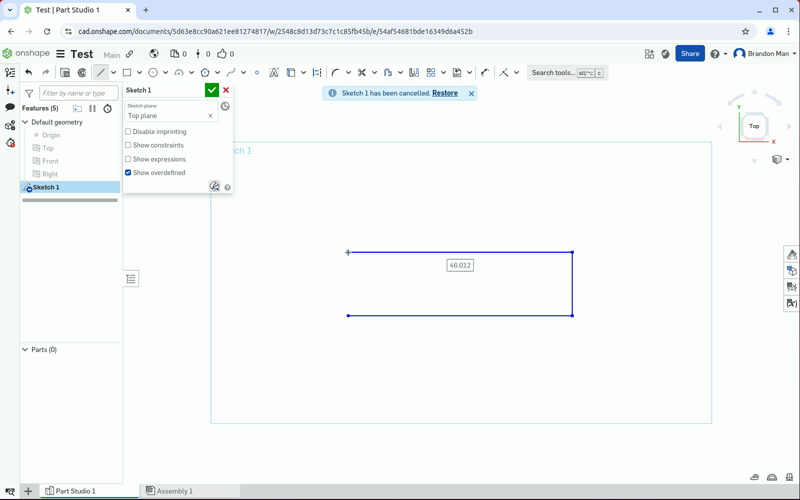
mouse_move(348, 315)
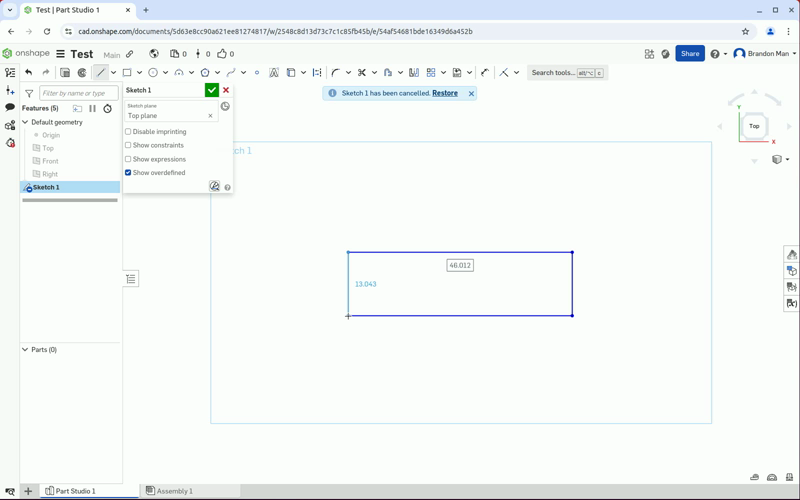
key_up(shift)
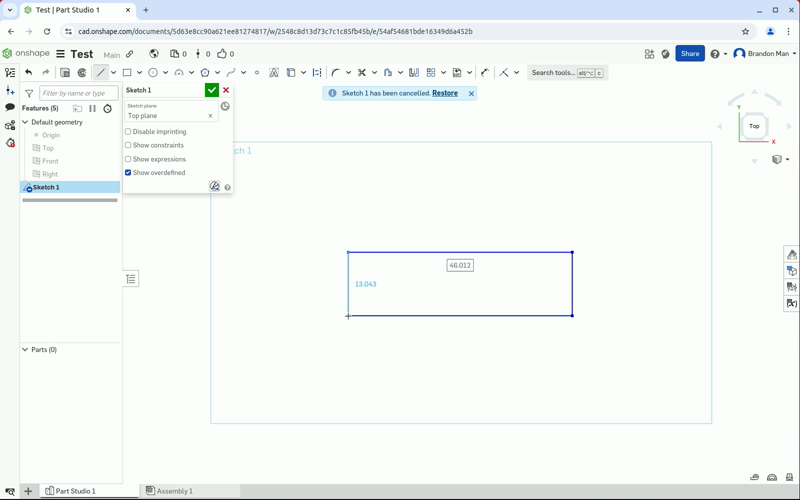
click(348, 315)
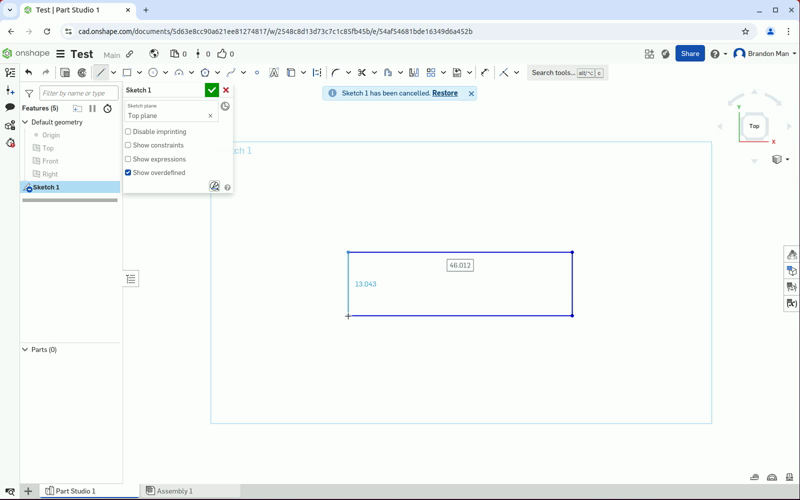
key(esc)
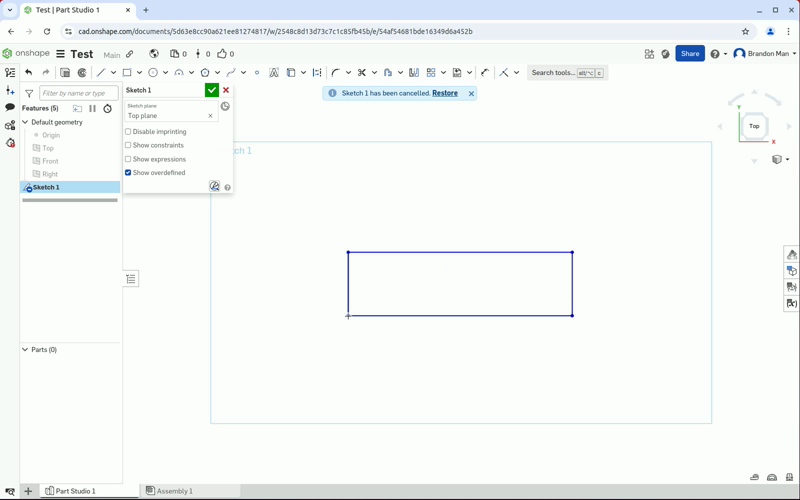
mouse_move(516, 289)
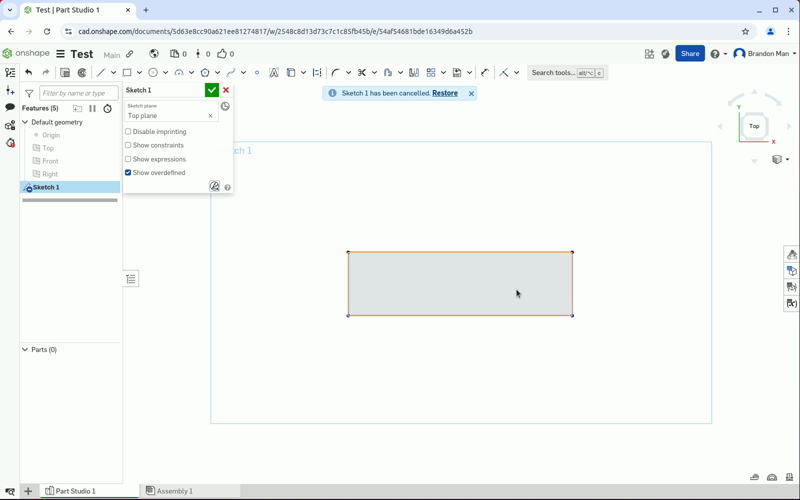
click(516, 289)
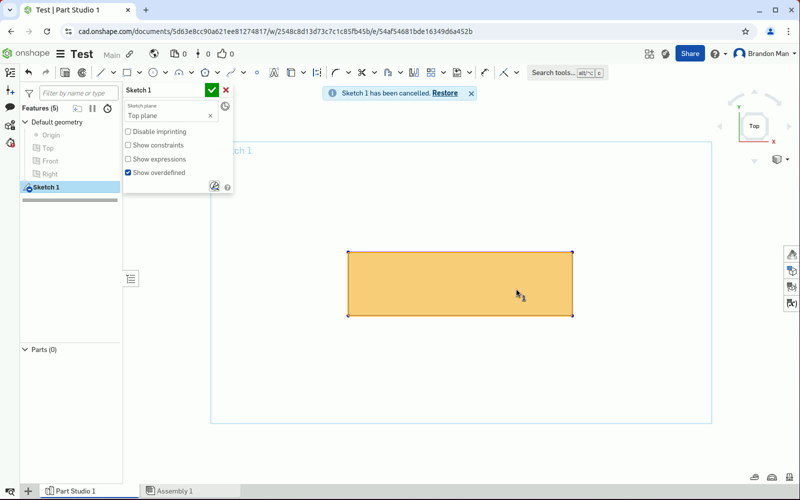
mouse_move(73, 352)
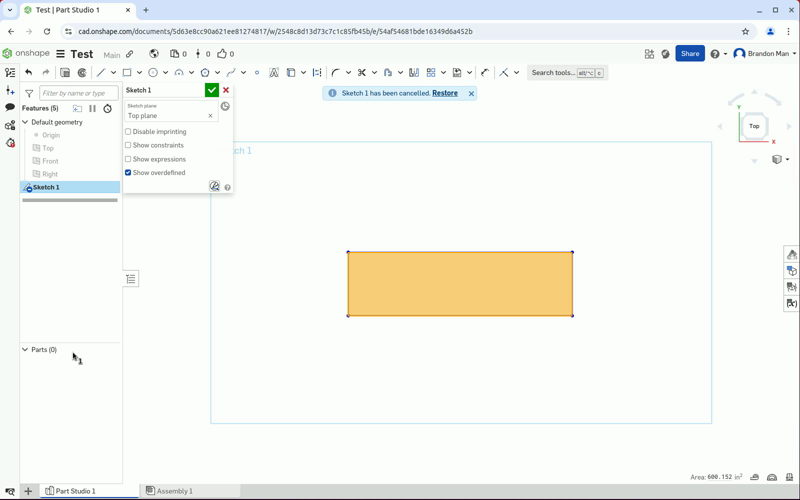
key(shift+y)
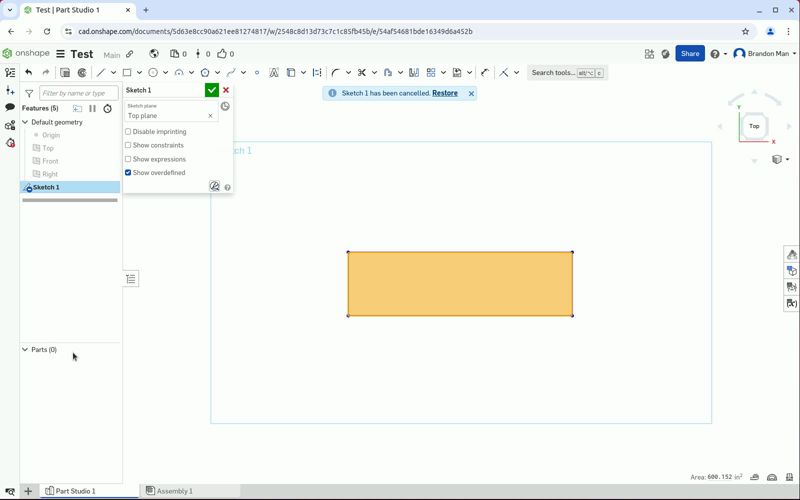
key(shift+e)
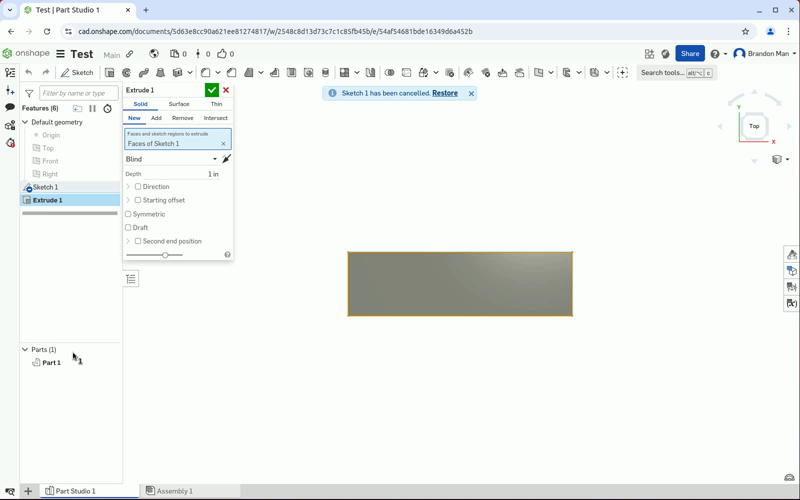
mouse_move(143, 106)
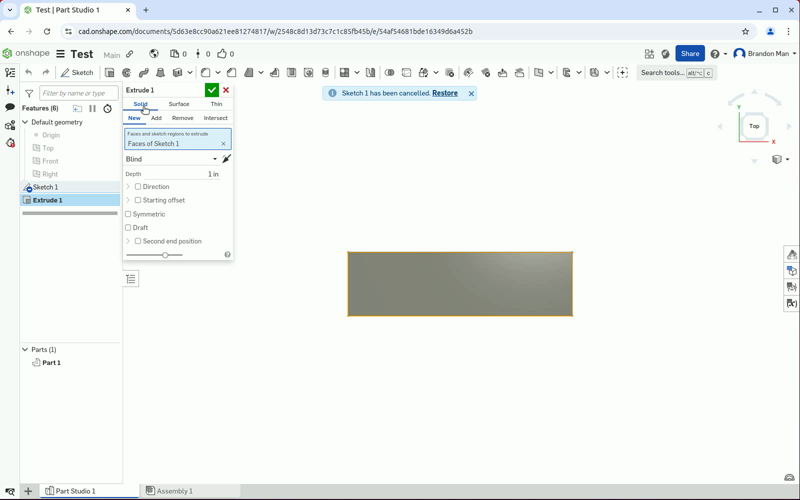
click(143, 106)
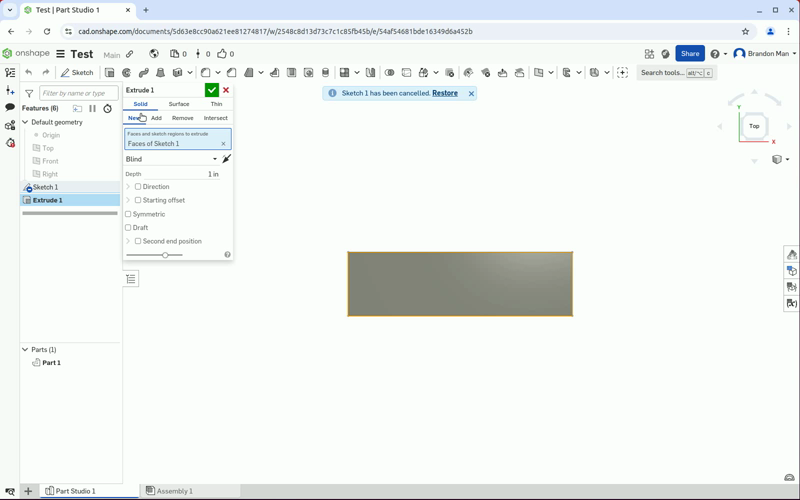
mouse_move(137, 120)
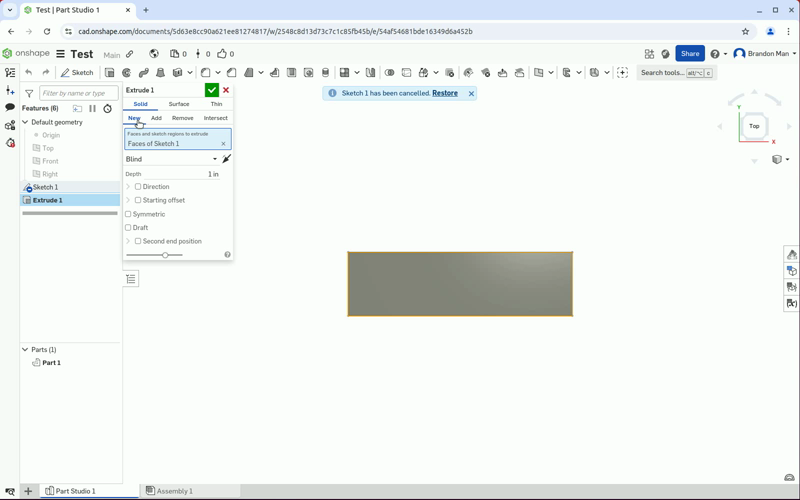
click(137, 120)
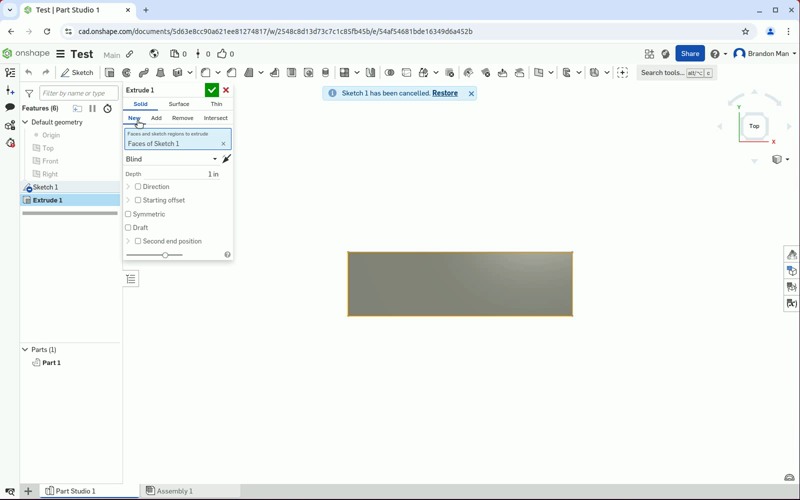
key(tab, 4)
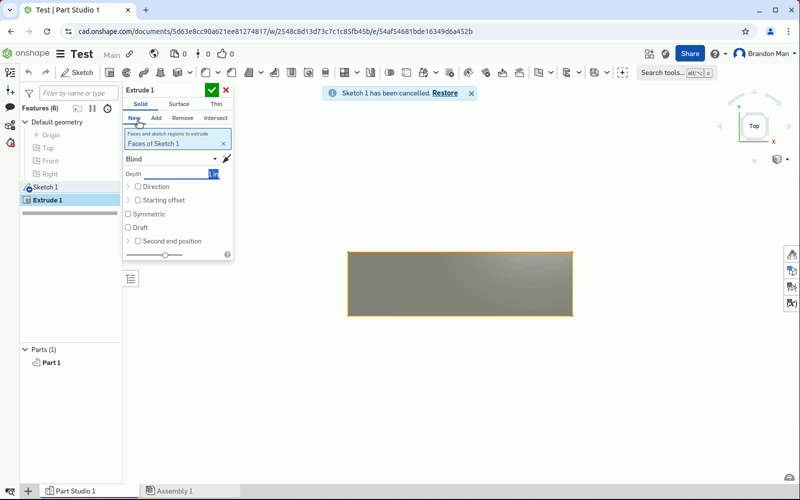
text(0.241)
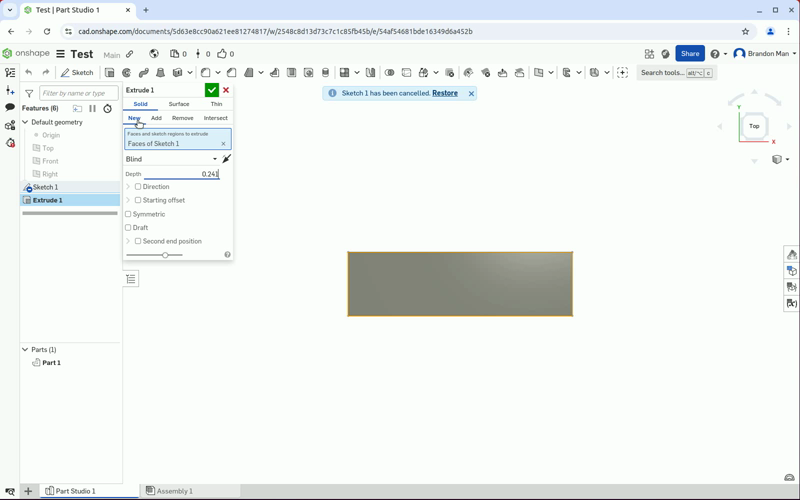
key(enter)
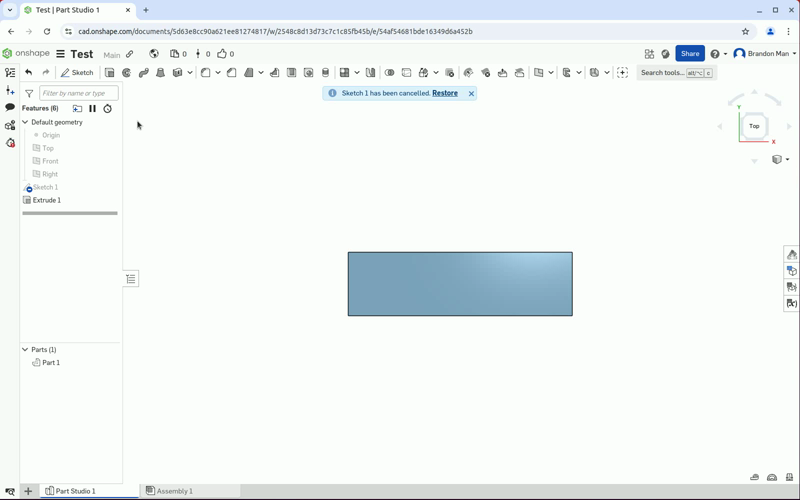
key(shift+h)
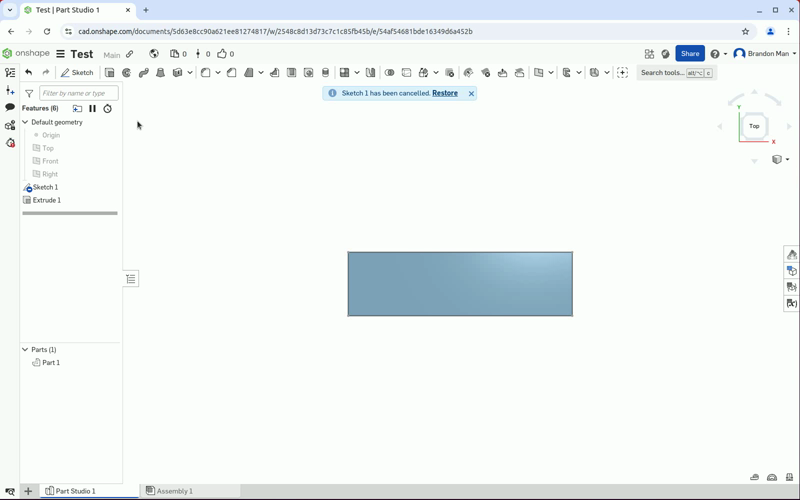
key(shift+h)
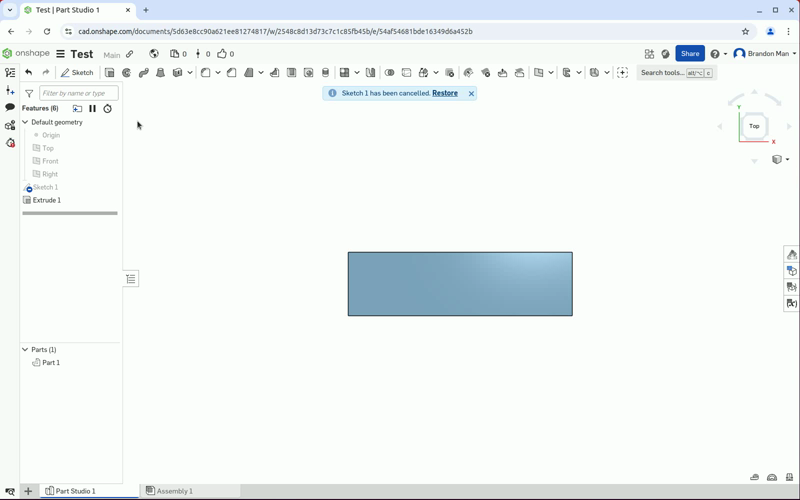
mouse_move(73, 189)
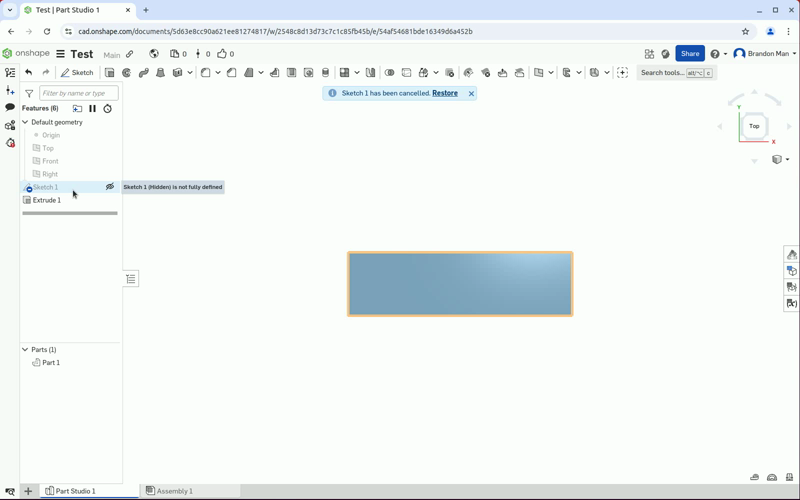
click(73, 189)
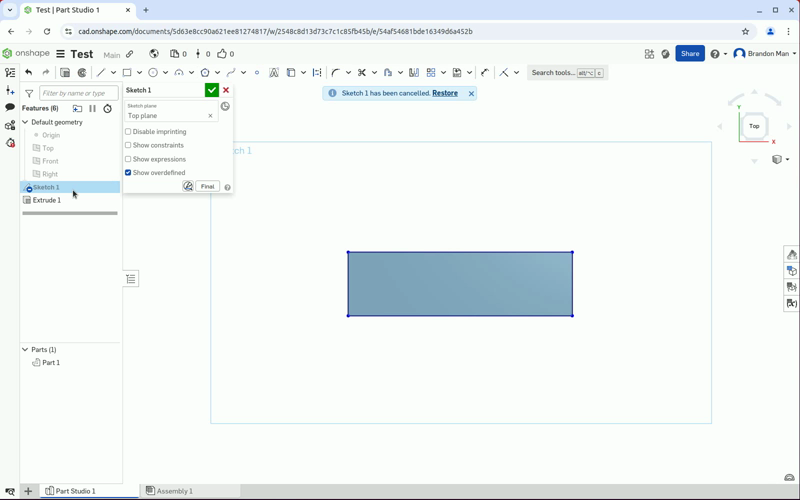
mouse_move(229, 92)
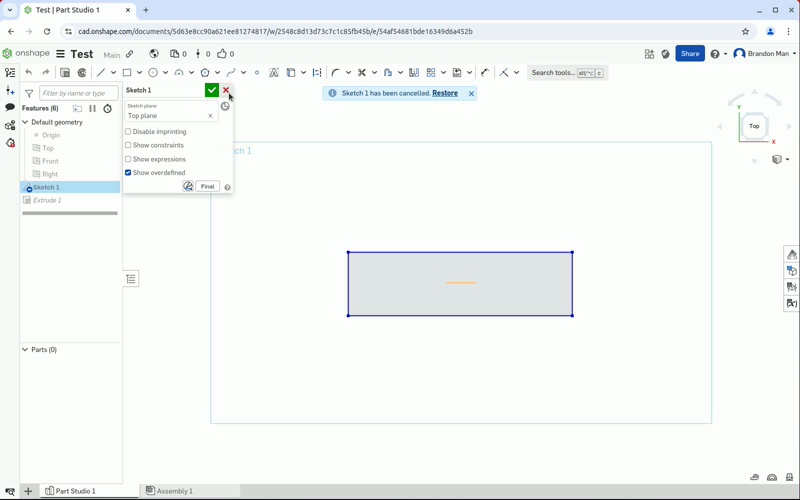
click(229, 92)
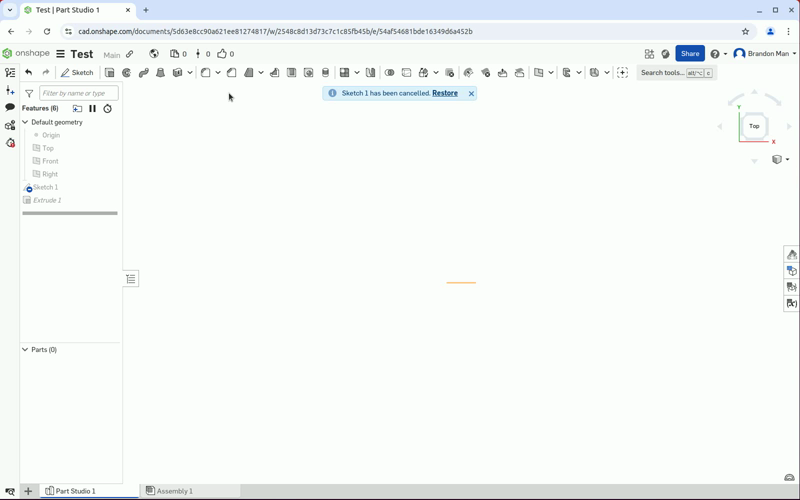
mouse_move(541, 75)
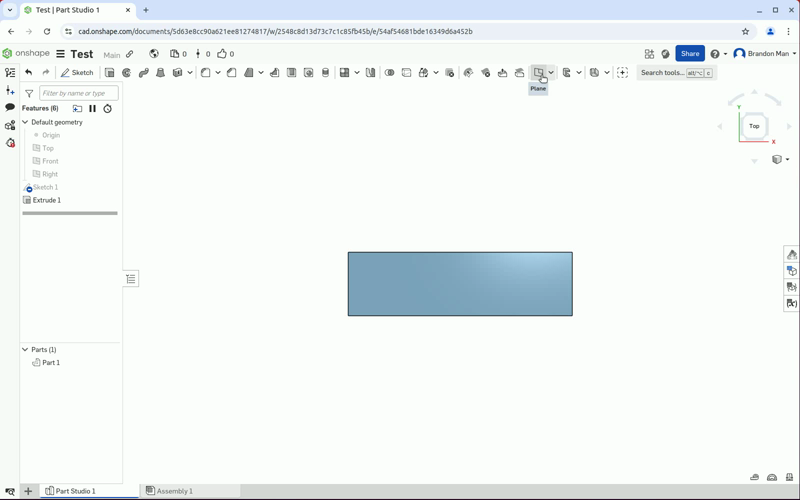
click(541, 75)
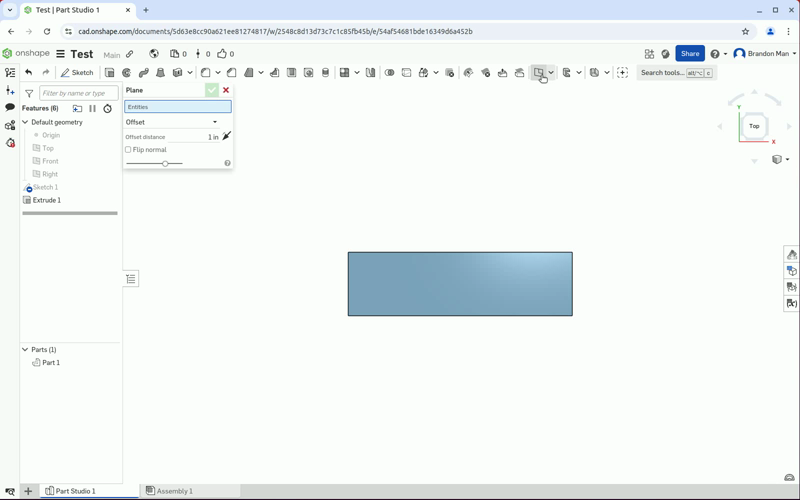
mouse_move(73, 150)
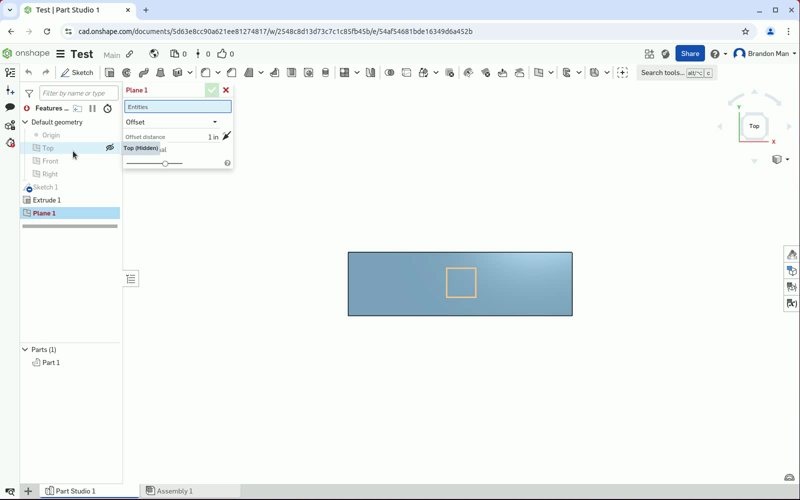
click(73, 150)
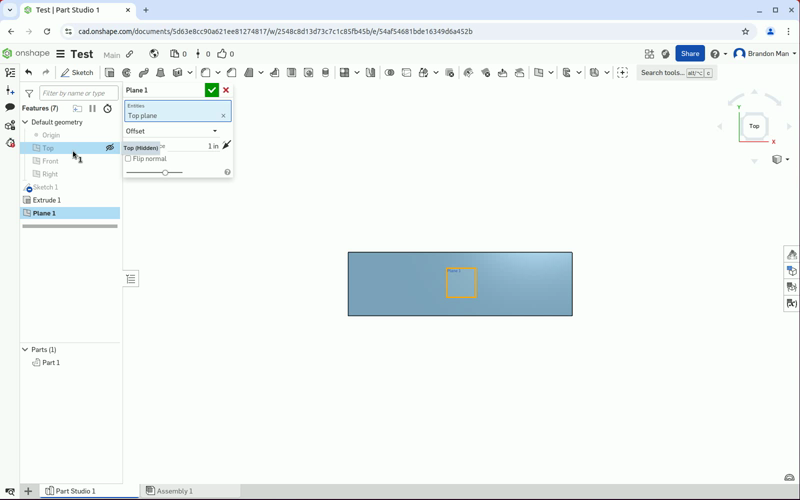
key(tab, 2)
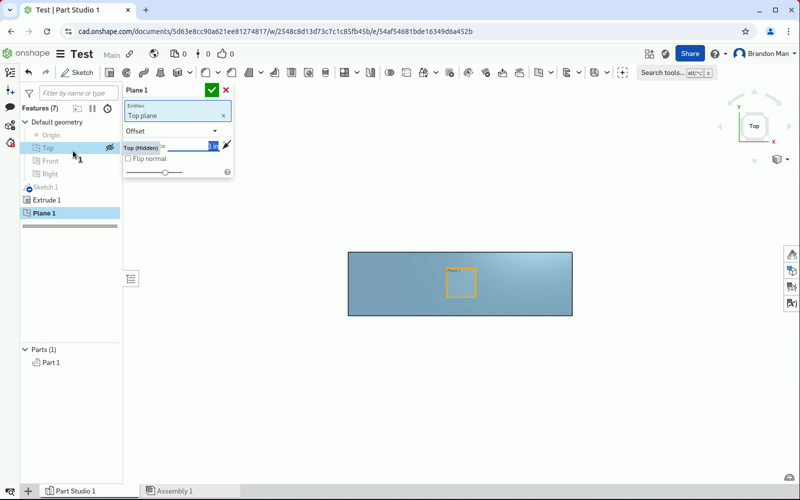
text(0.246)
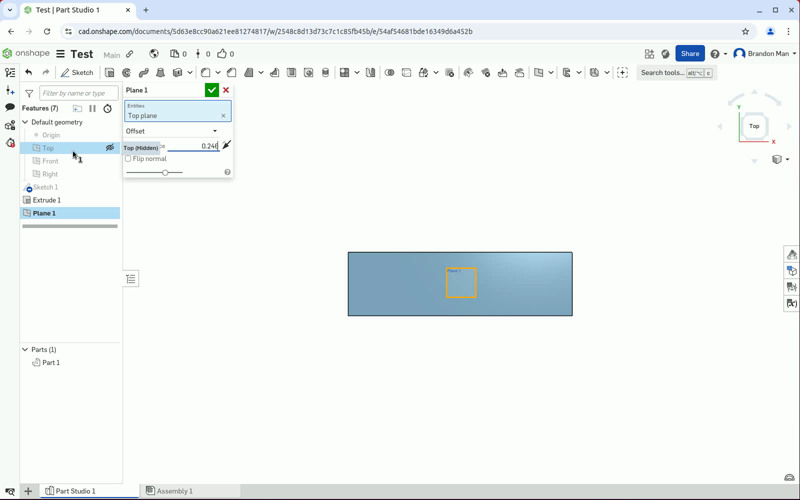
key(enter, 2)
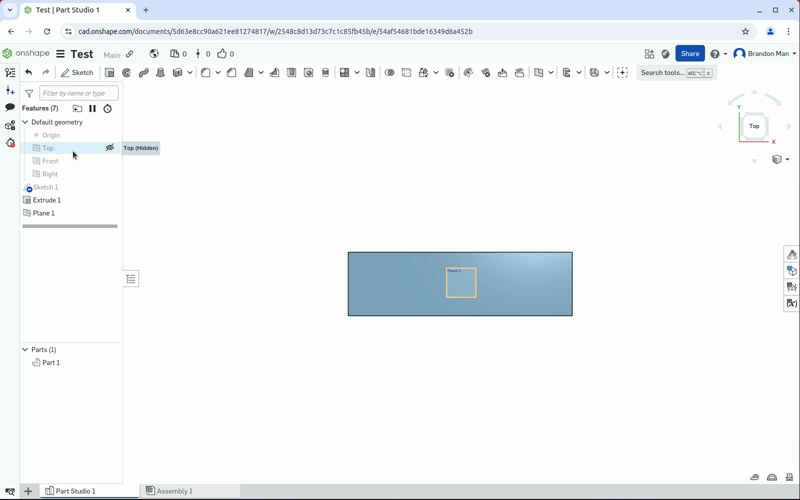
key(shift+s)
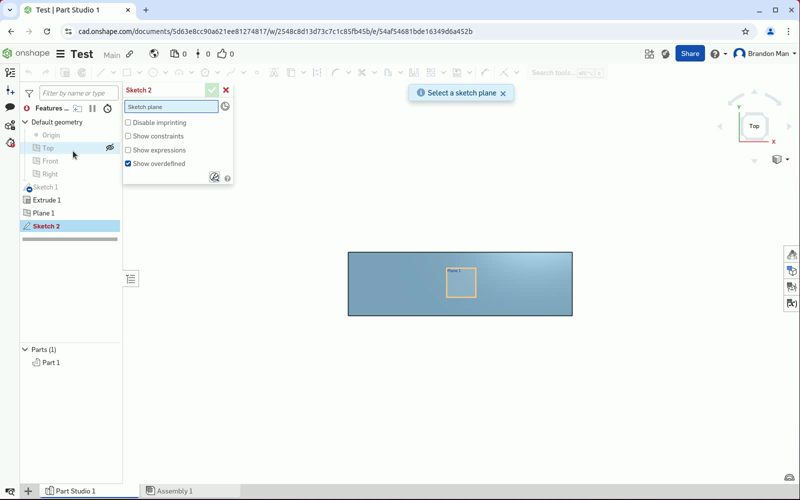
mouse_move(73, 215)
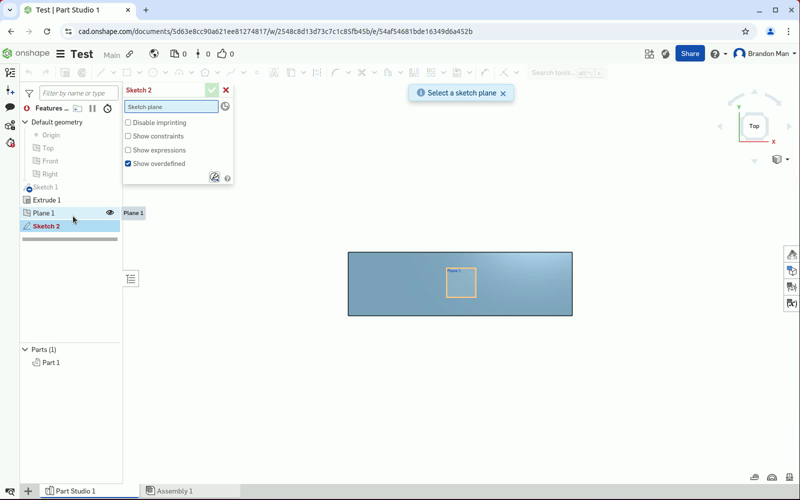
click(73, 215)
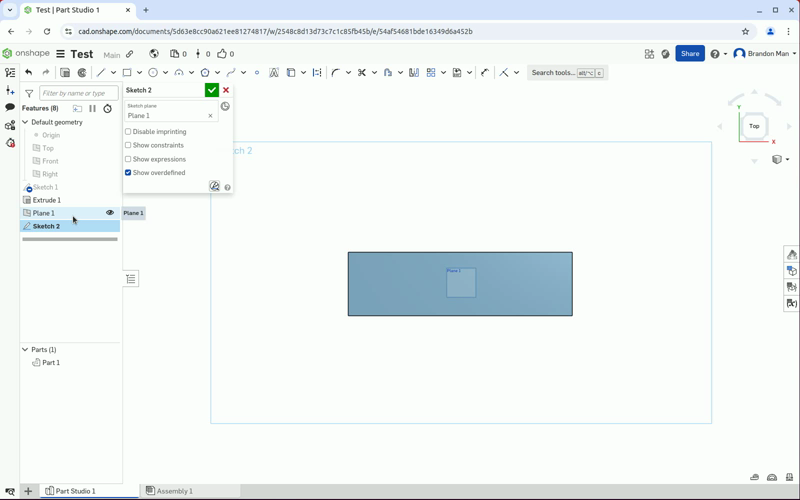
mouse_move(73, 352)
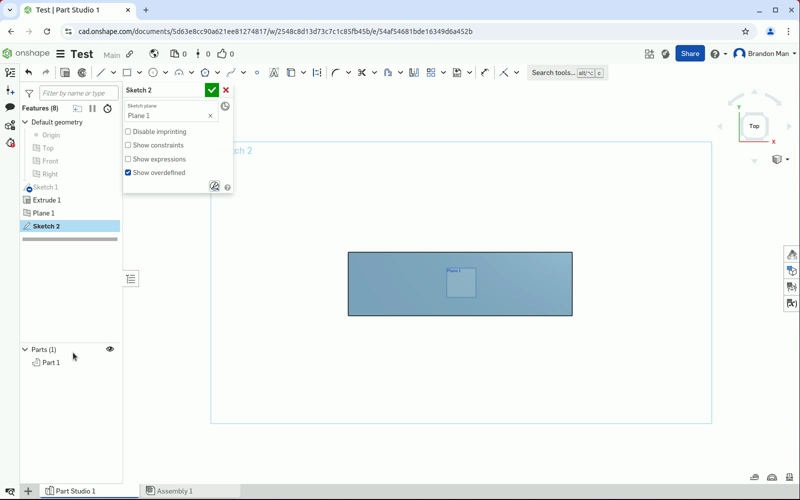
key(y)
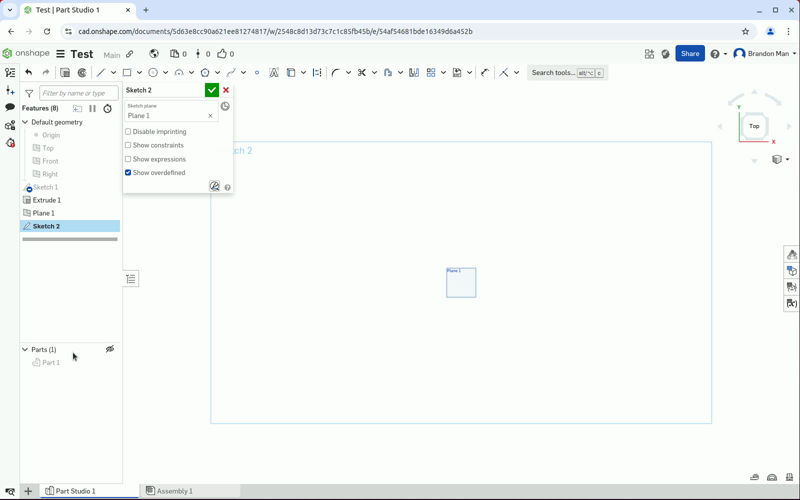
key(l)
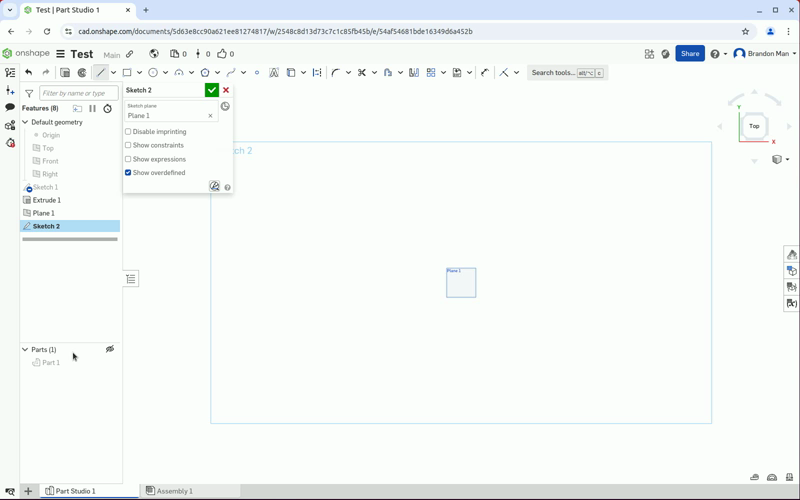
key_down(shift)
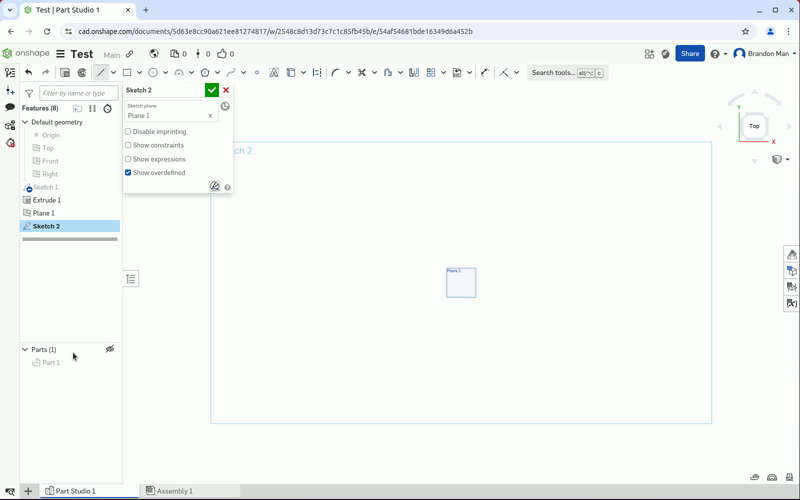
mouse_move(348, 315)
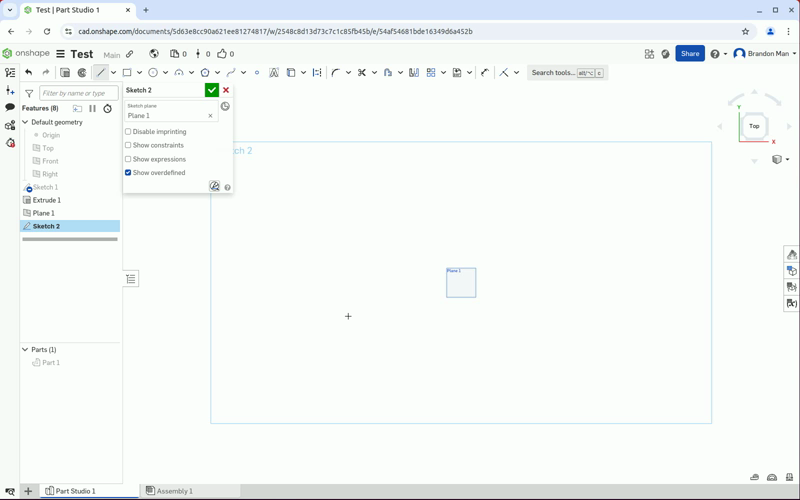
click(348, 315)
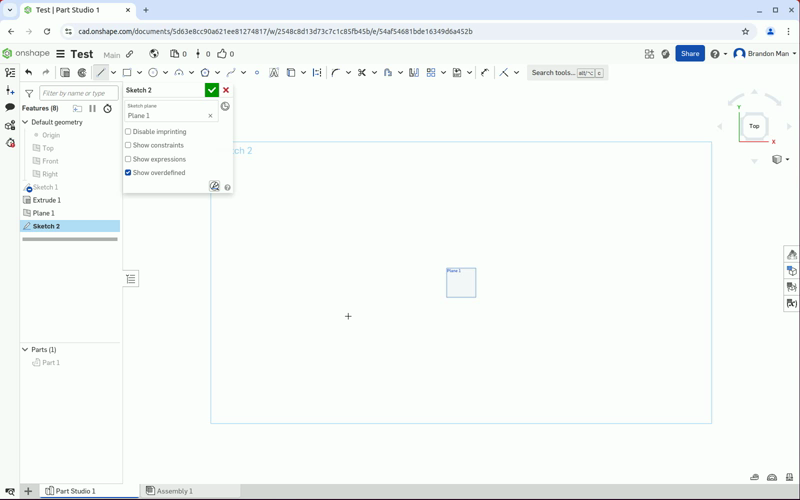
key_up(shift)
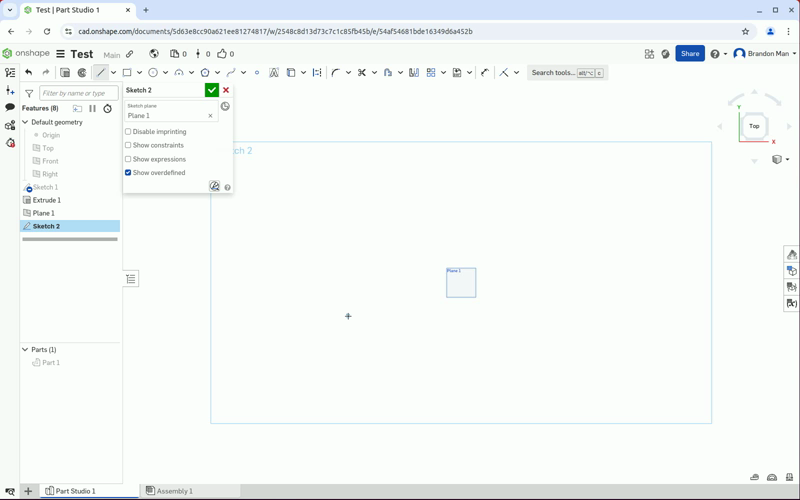
key_down(shift)
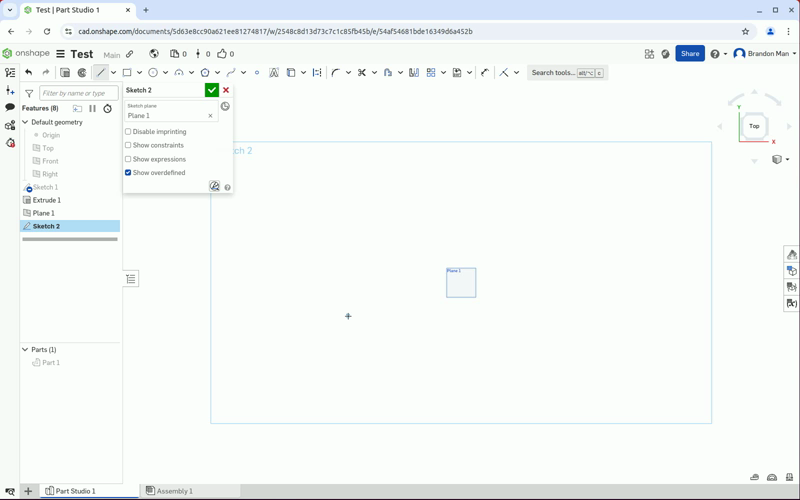
mouse_move(378, 315)
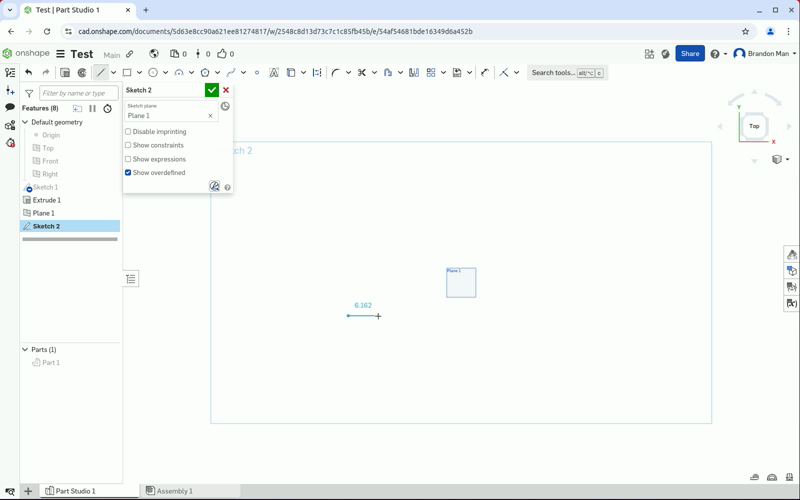
mouse_move(364, 315)
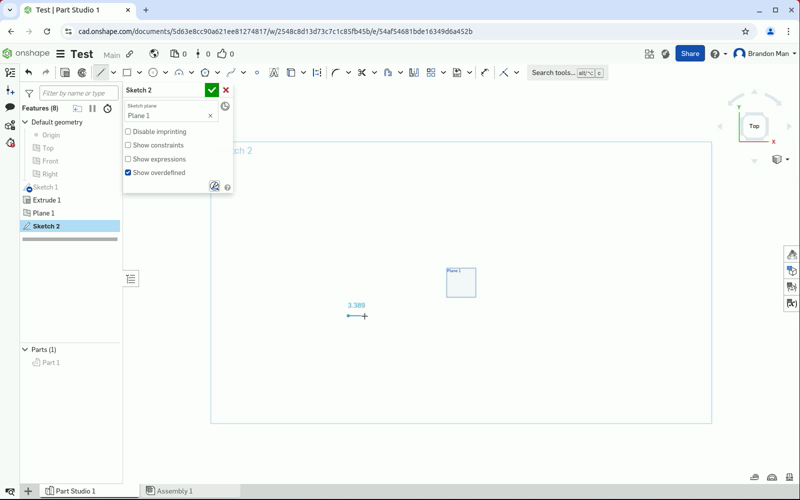
click(364, 315)
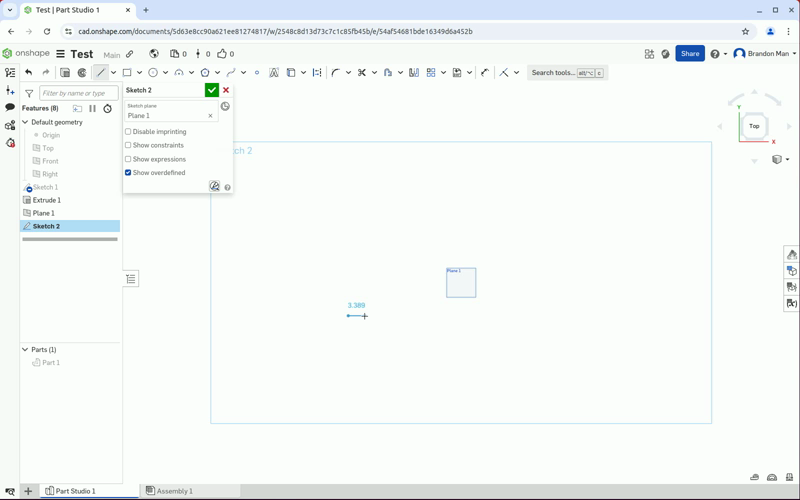
key_up(shift)
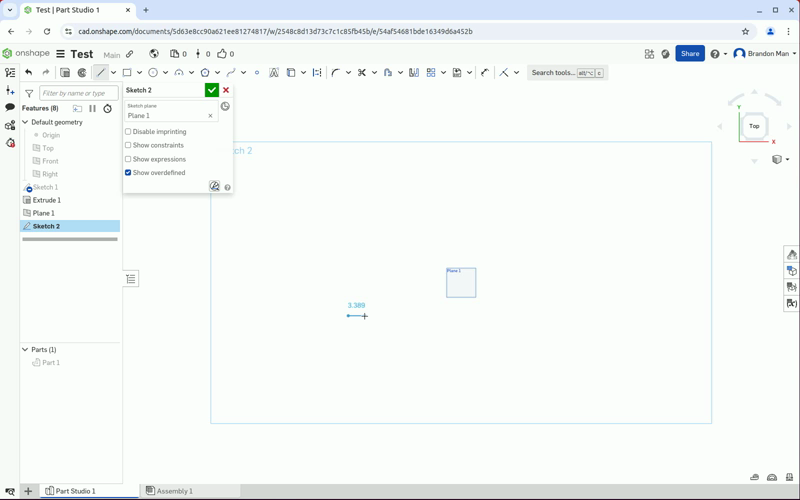
key_down(shift)
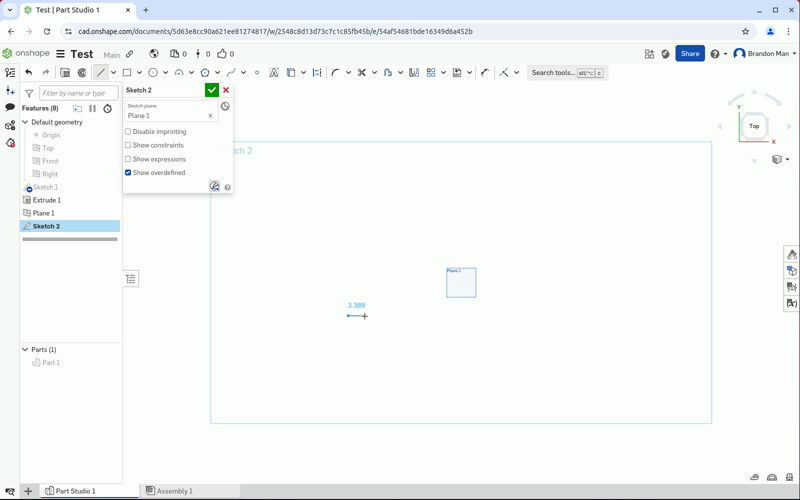
mouse_move(364, 250)
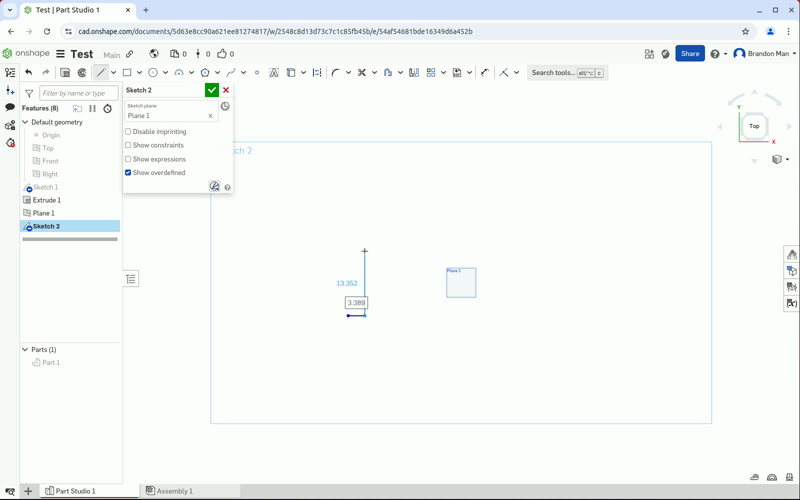
click(364, 250)
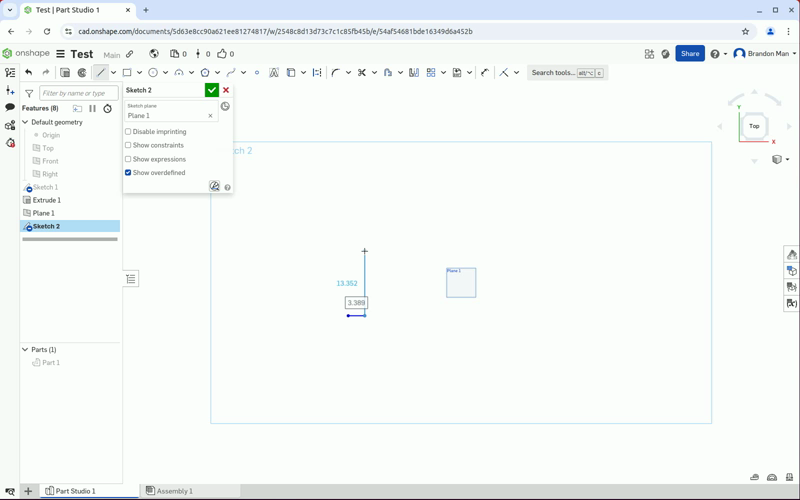
key_up(shift)
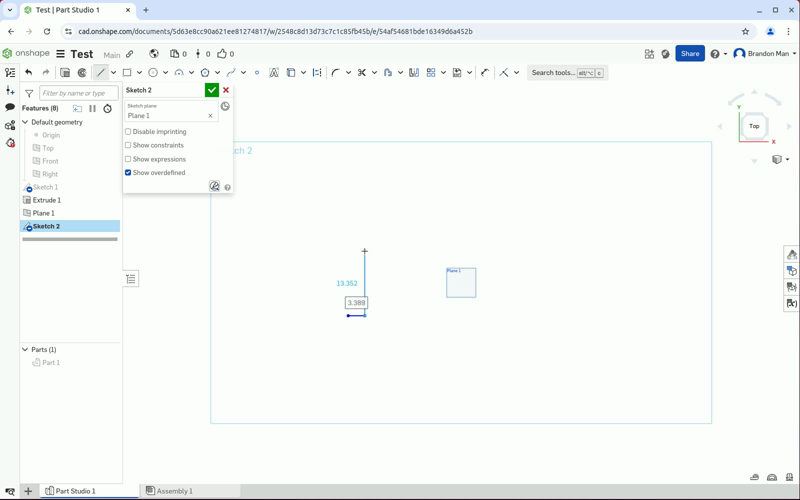
key_down(shift)
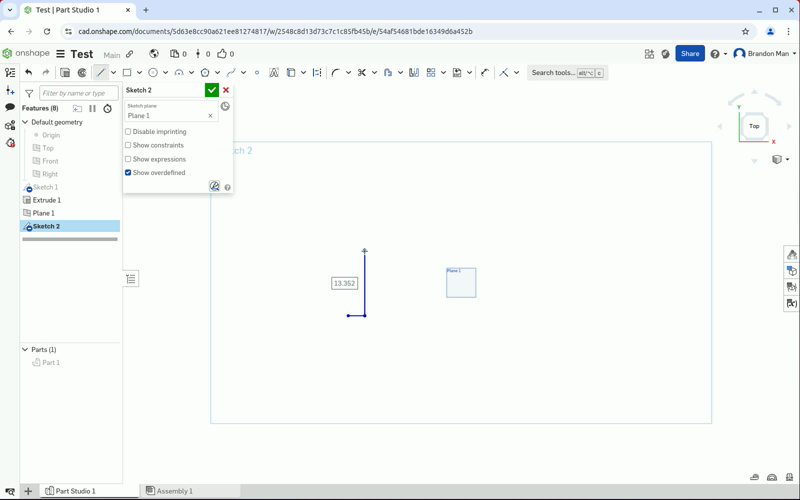
mouse_move(394, 250)
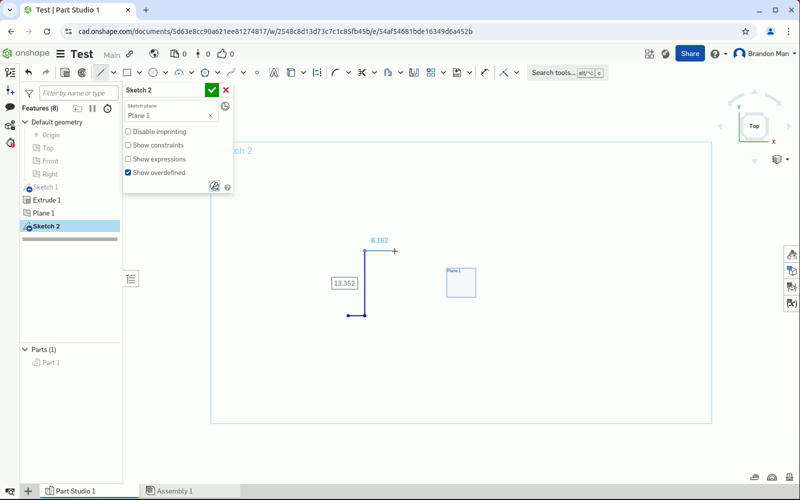
mouse_move(348, 250)
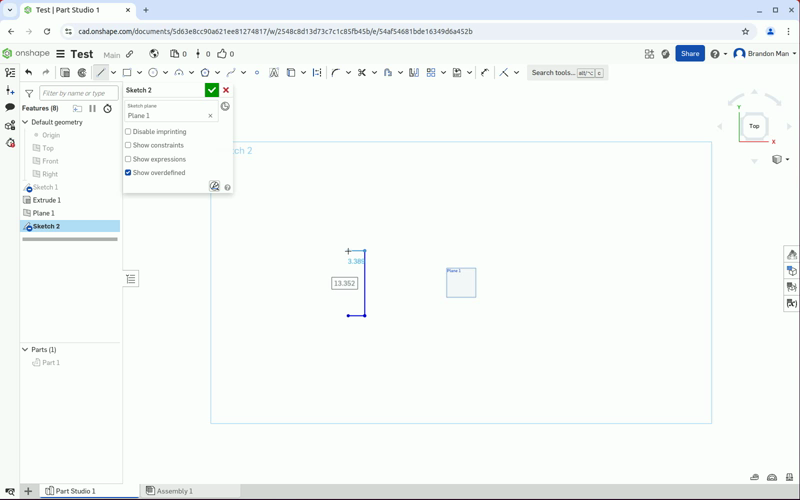
click(348, 250)
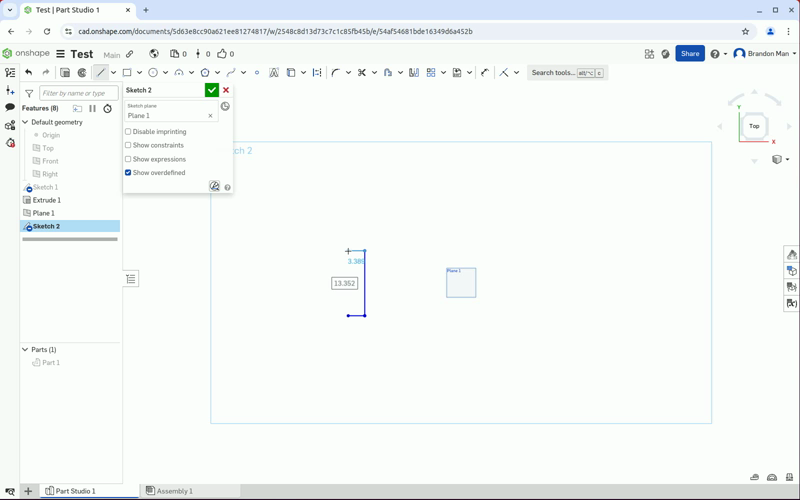
key_up(shift)
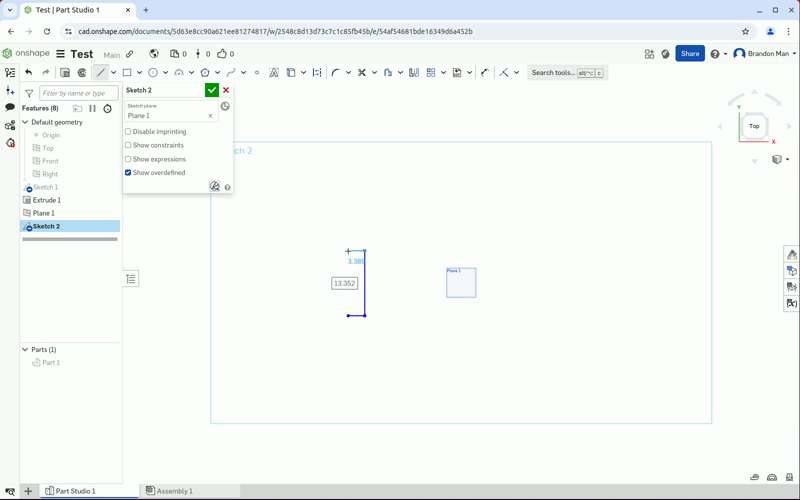
key_down(shift)
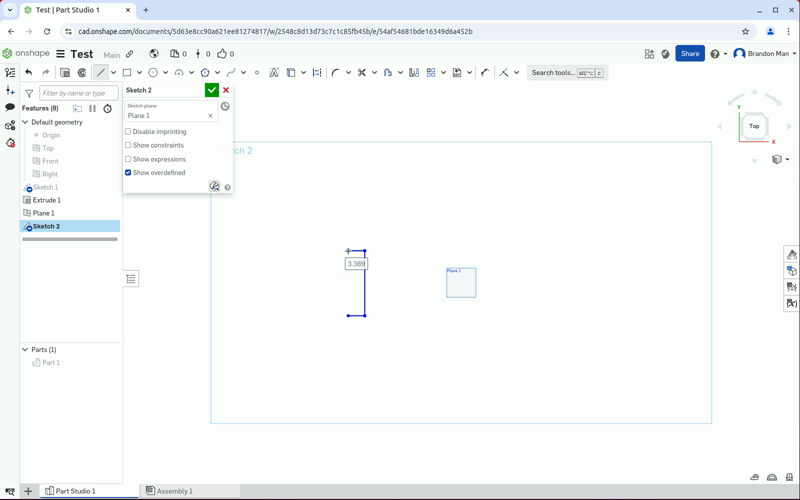
mouse_move(348, 315)
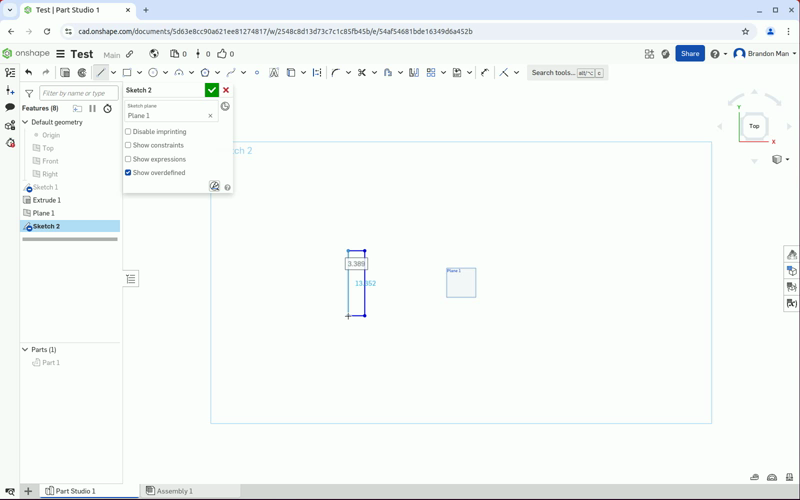
key_up(shift)
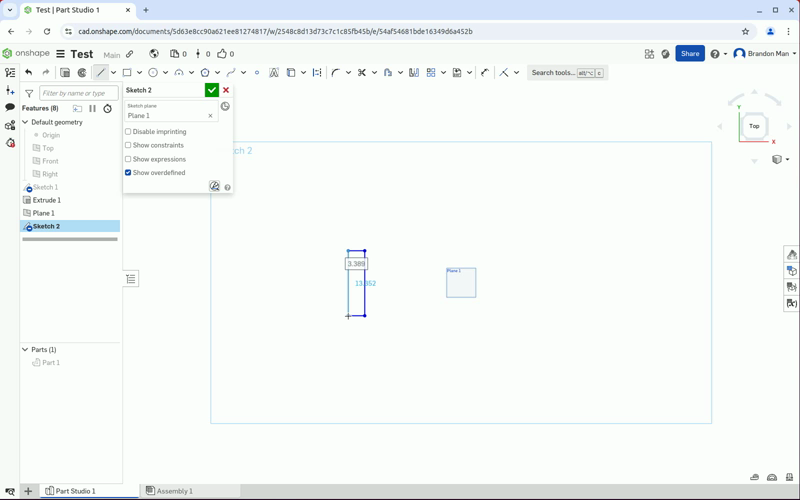
click(348, 315)
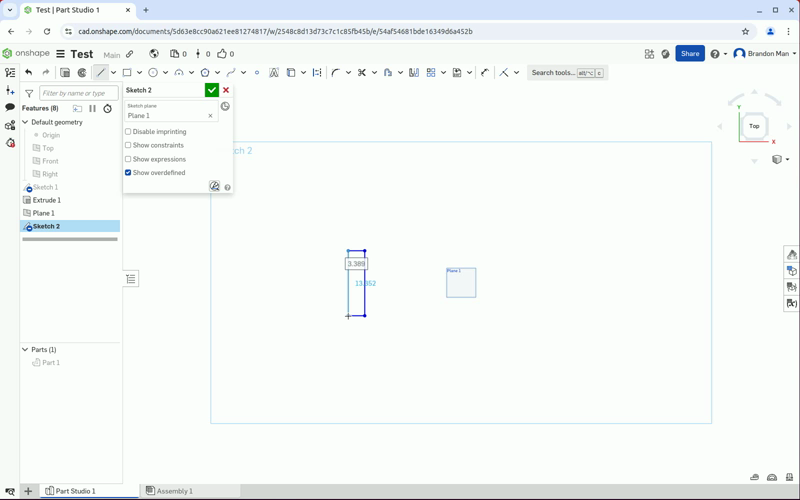
key(esc)
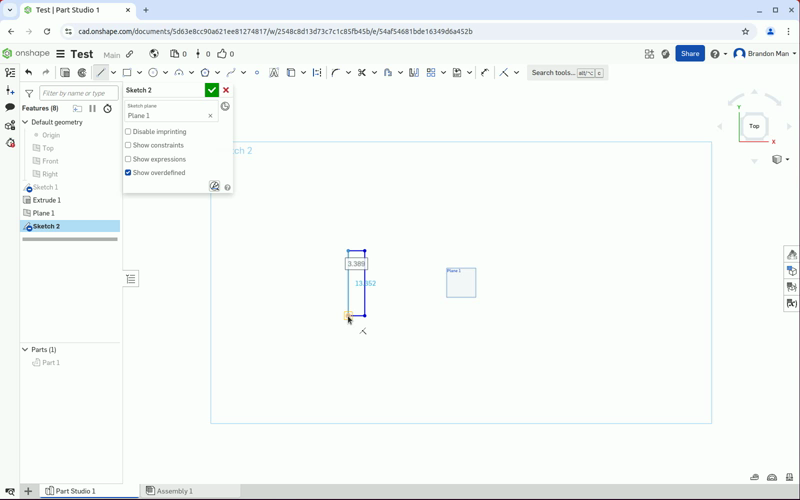
mouse_move(359, 257)
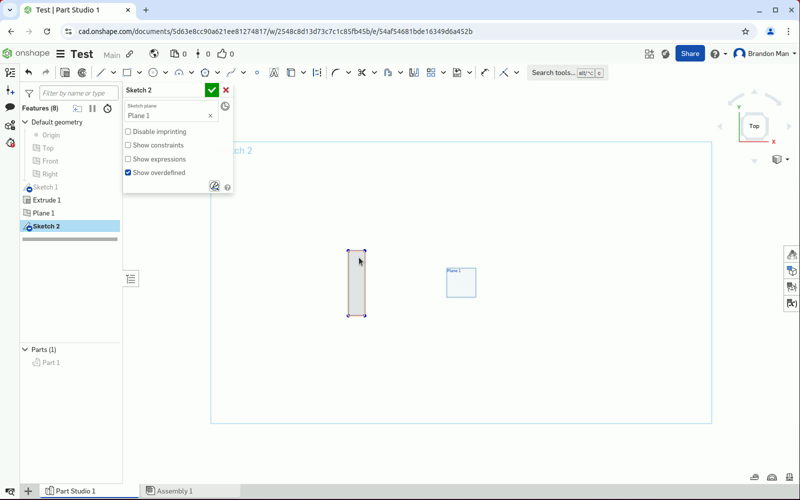
scroll(6)
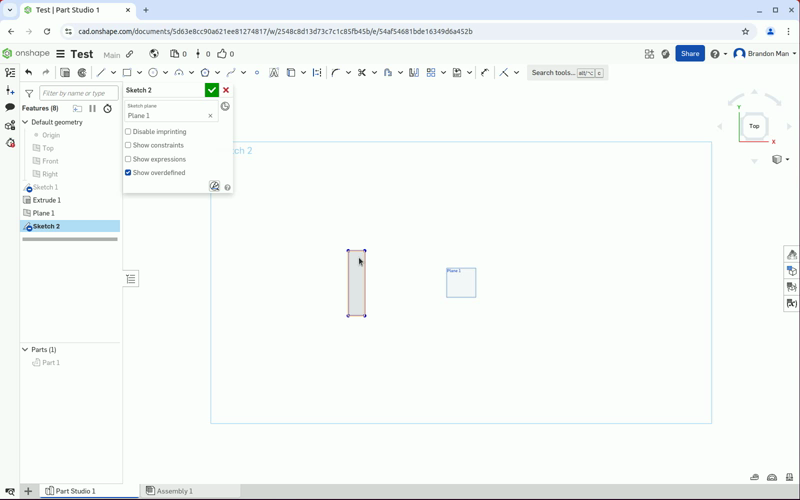
scroll(6)
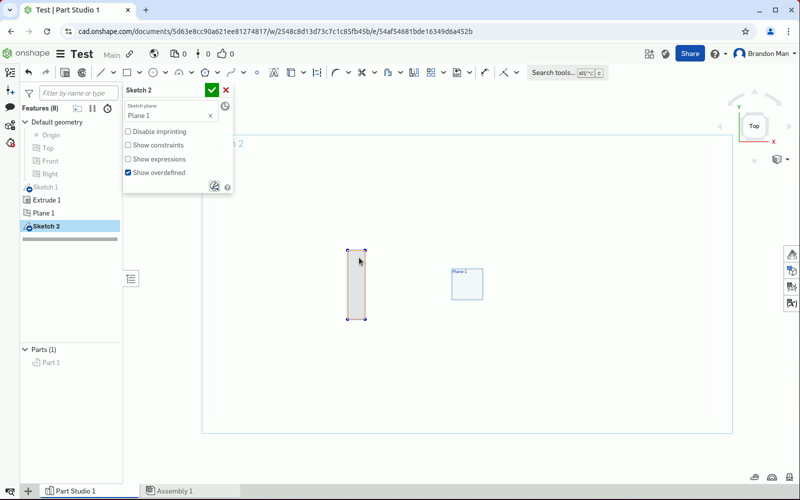
scroll(6)
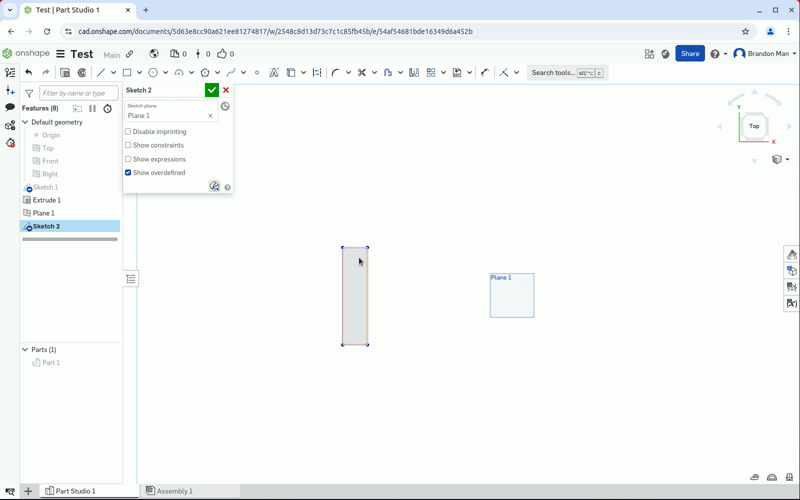
scroll(6)
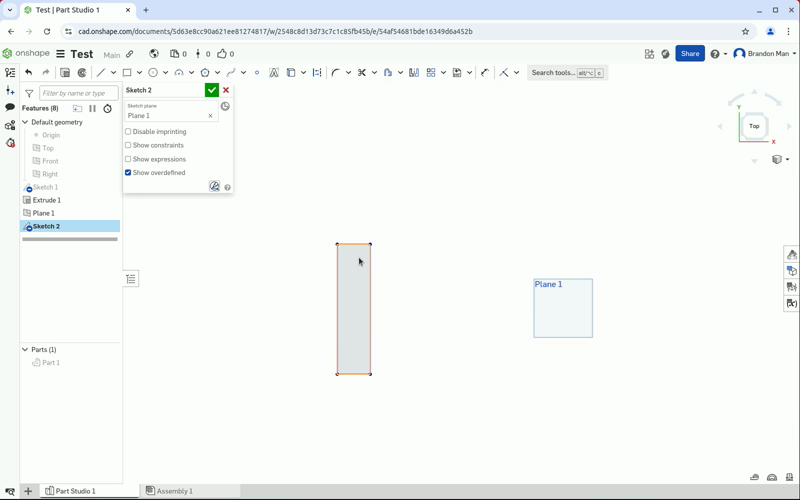
scroll(6)
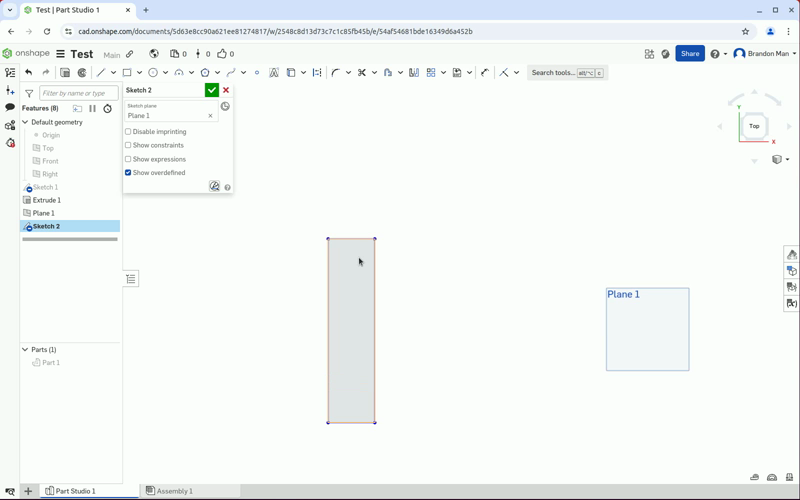
scroll(6)
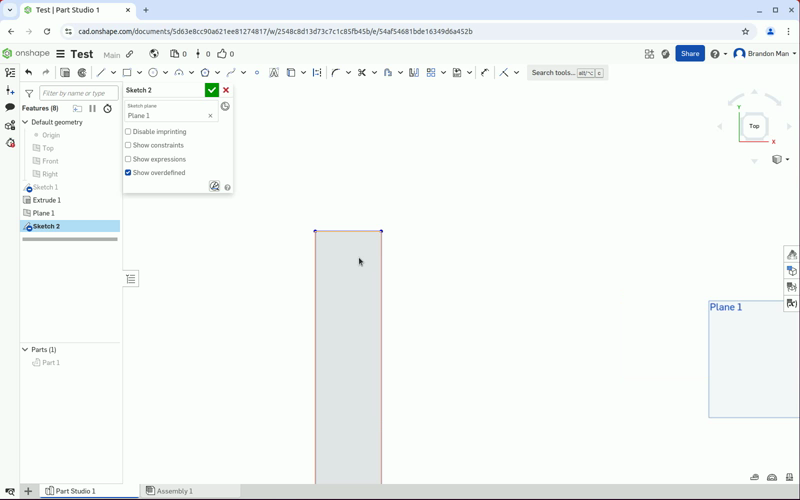
scroll(6)
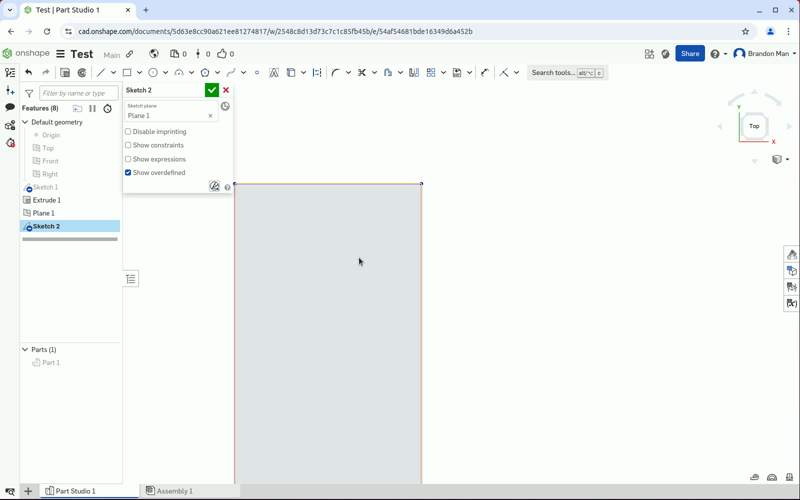
click(359, 257)
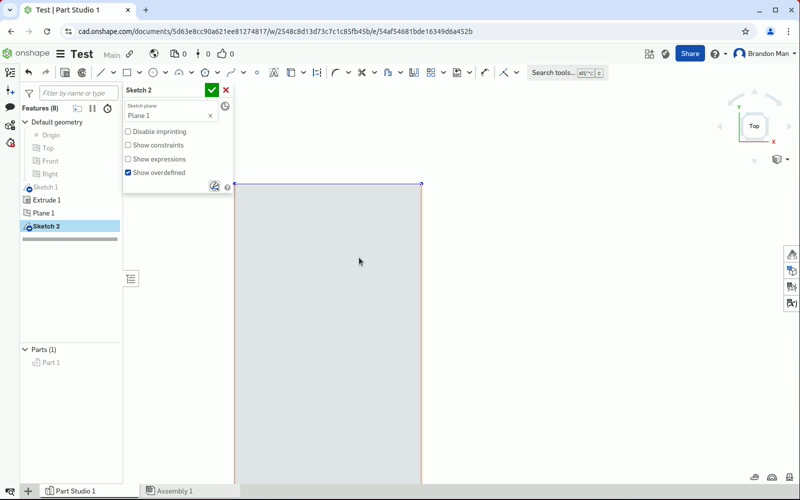
scroll(-6)
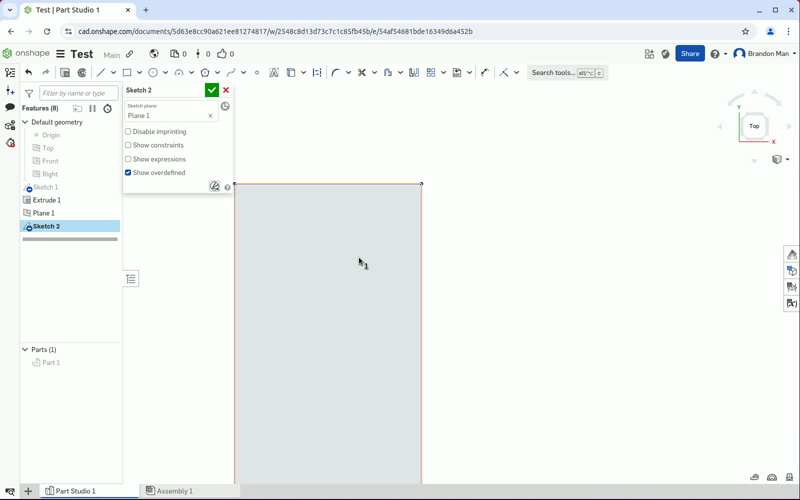
scroll(-6)
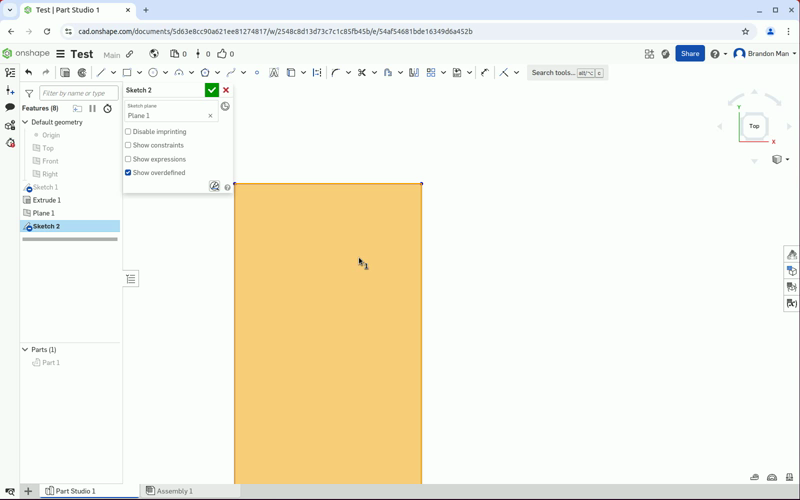
scroll(-6)
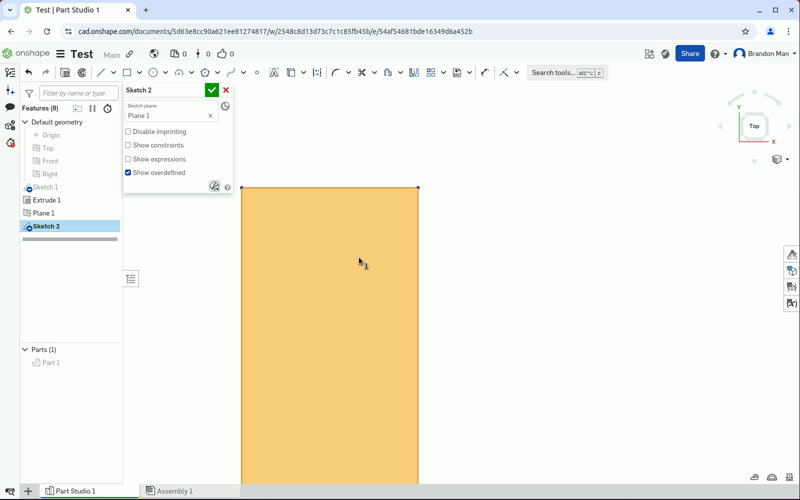
scroll(-6)
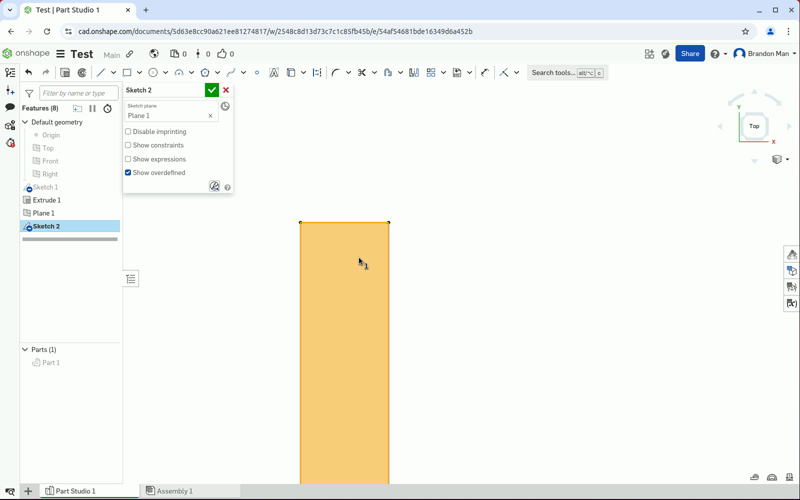
scroll(-6)
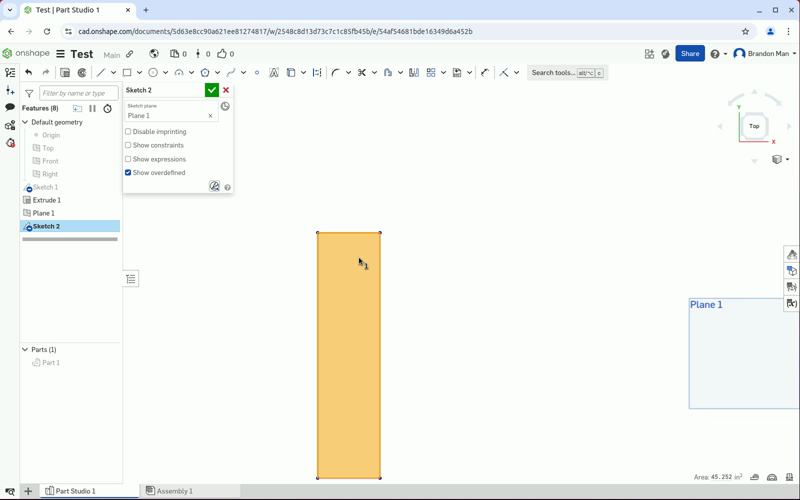
scroll(-6)
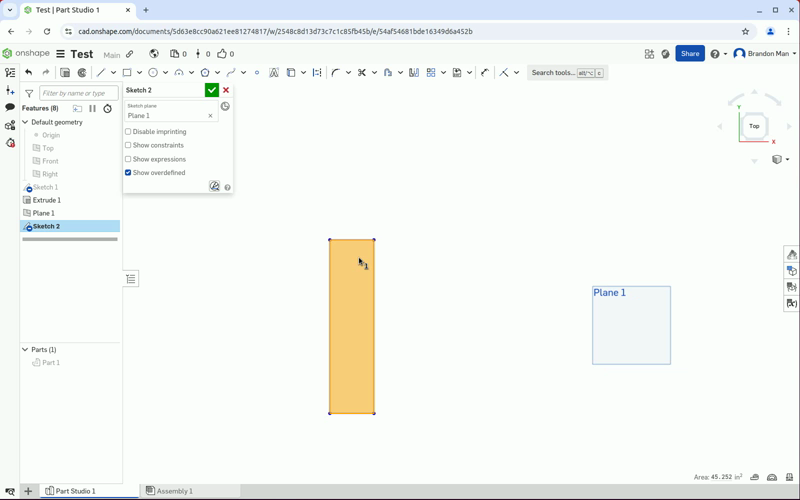
scroll(-6)
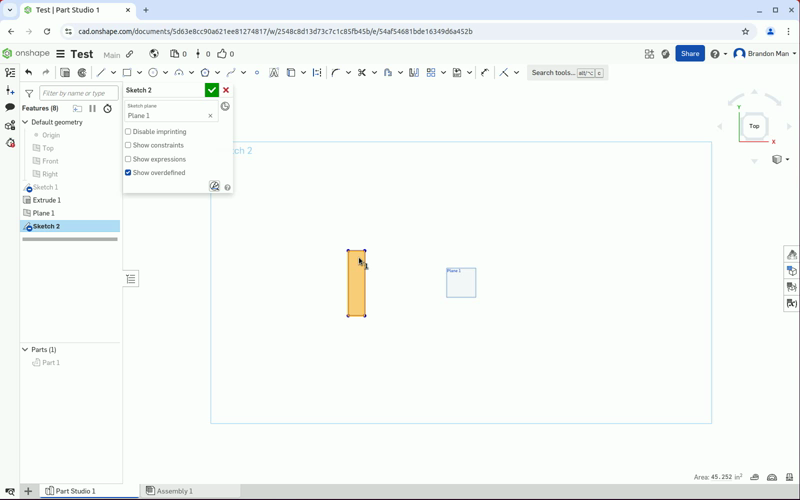
mouse_move(73, 352)
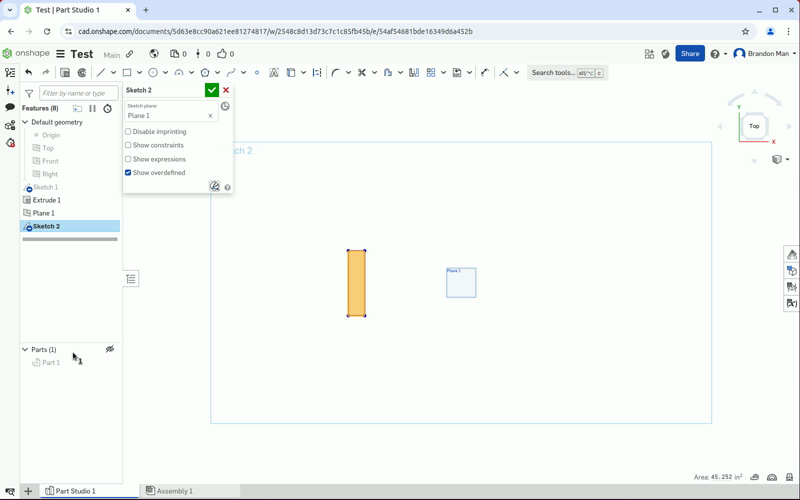
key(shift+y)
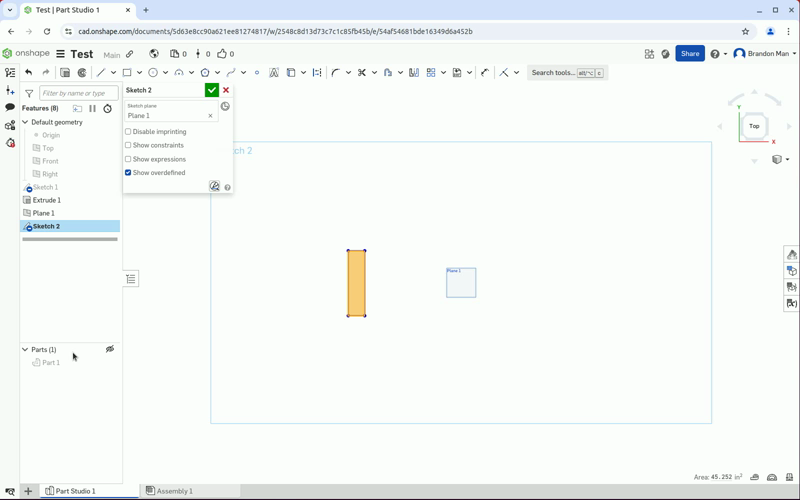
key(shift+e)
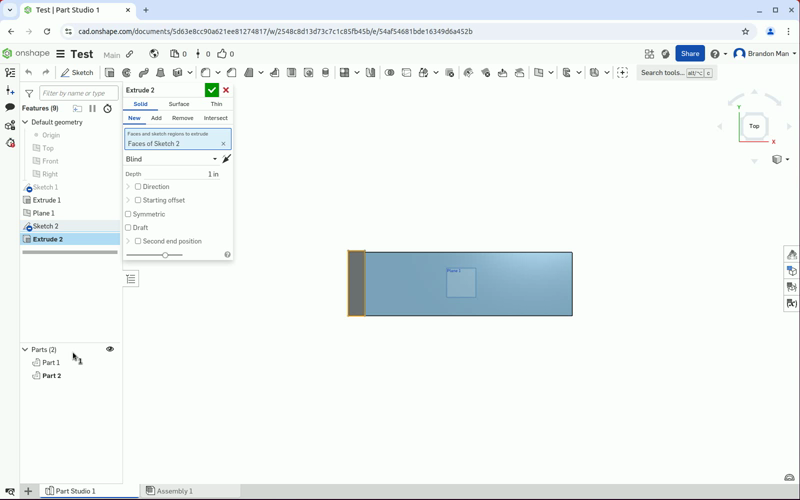
mouse_move(143, 106)
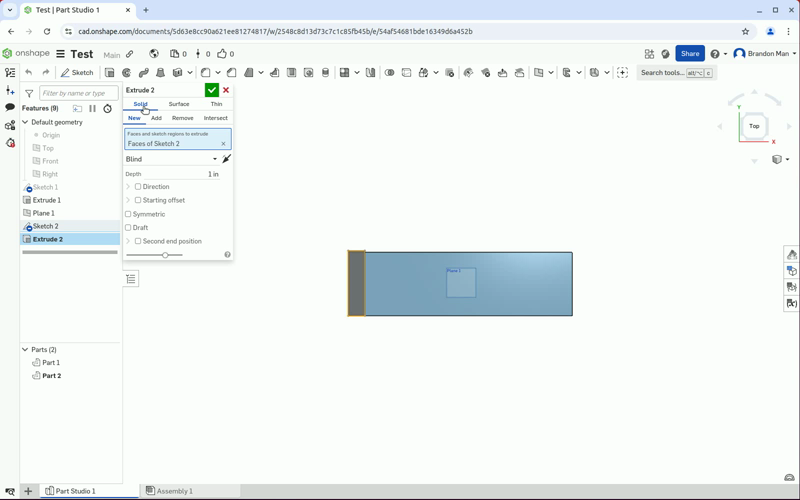
click(143, 106)
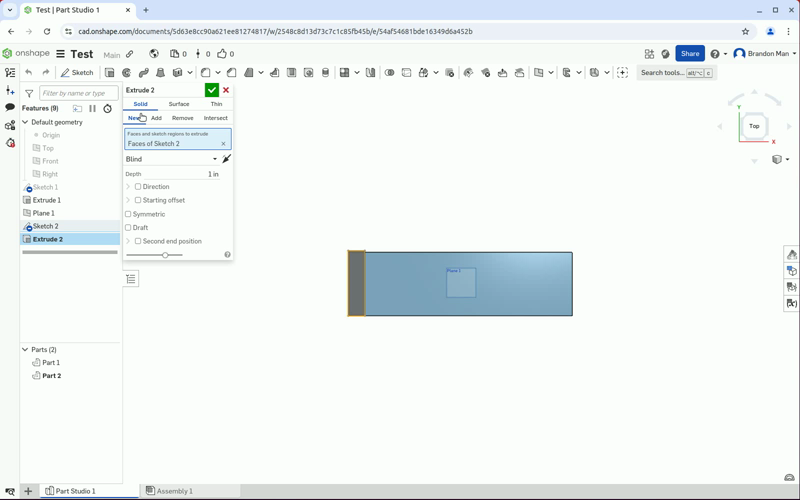
mouse_move(137, 120)
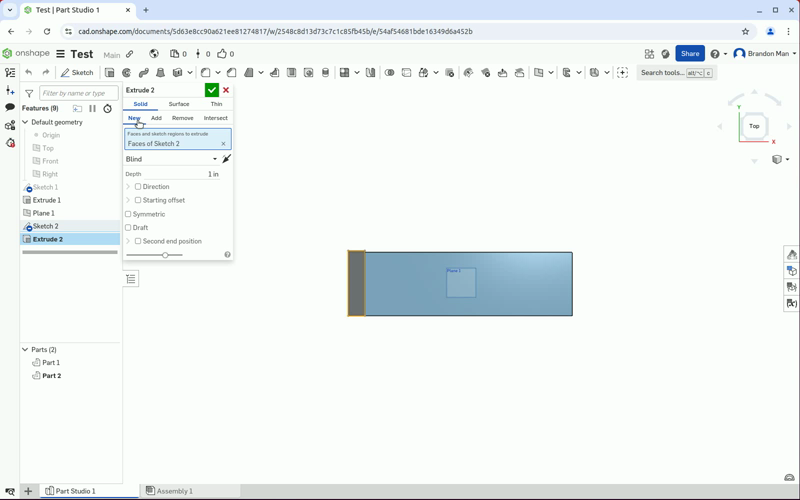
click(137, 120)
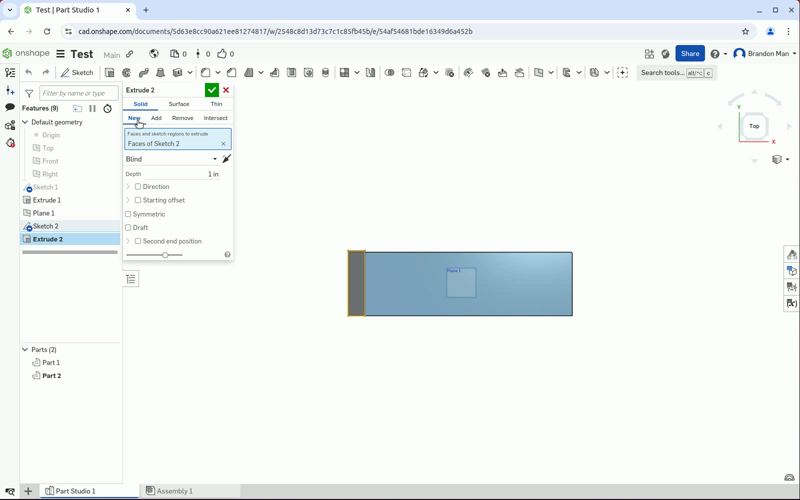
key(tab, 4)
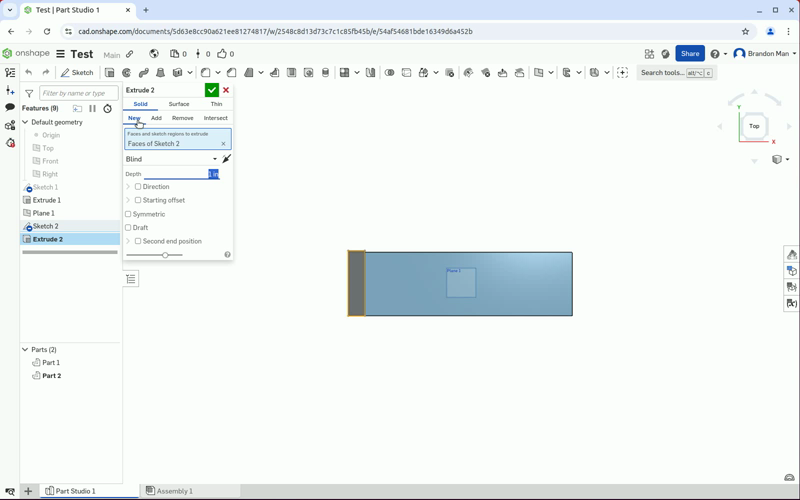
text(3.611)
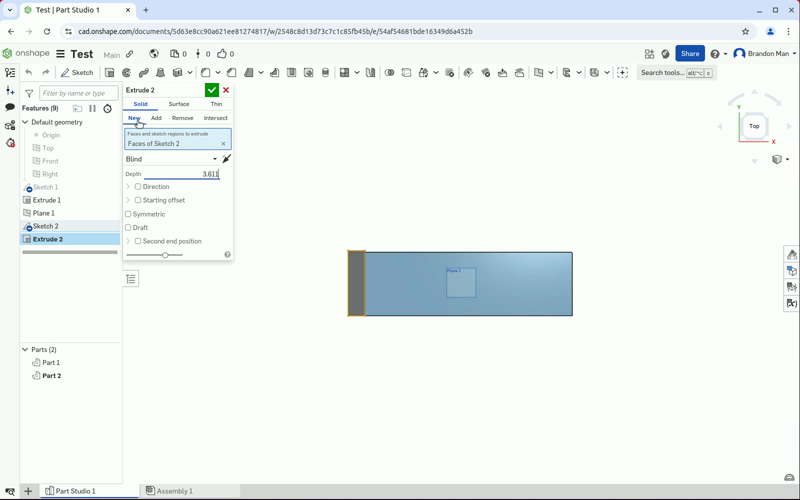
key(enter)
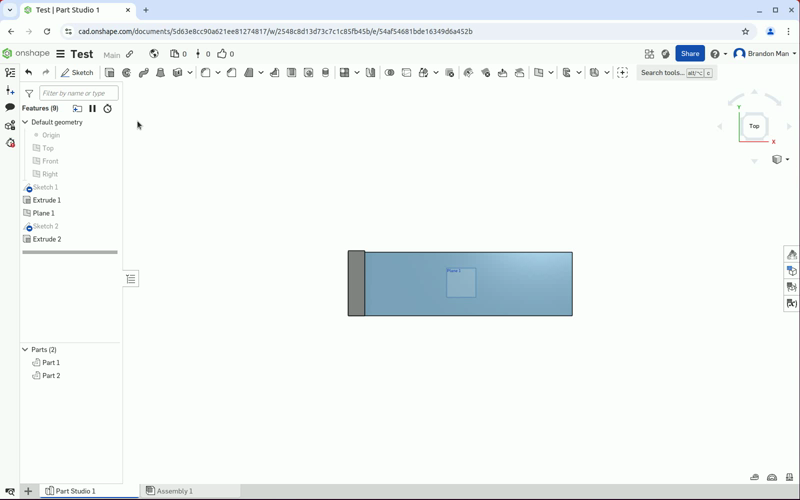
key(shift+h)
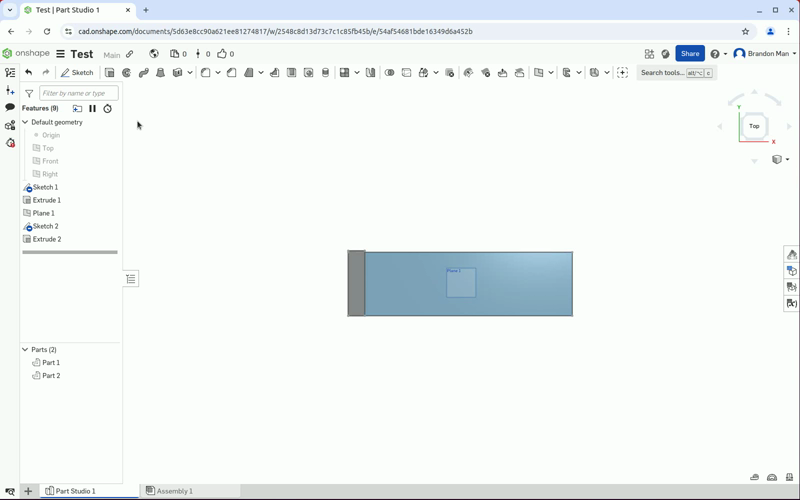
key(shift+h)
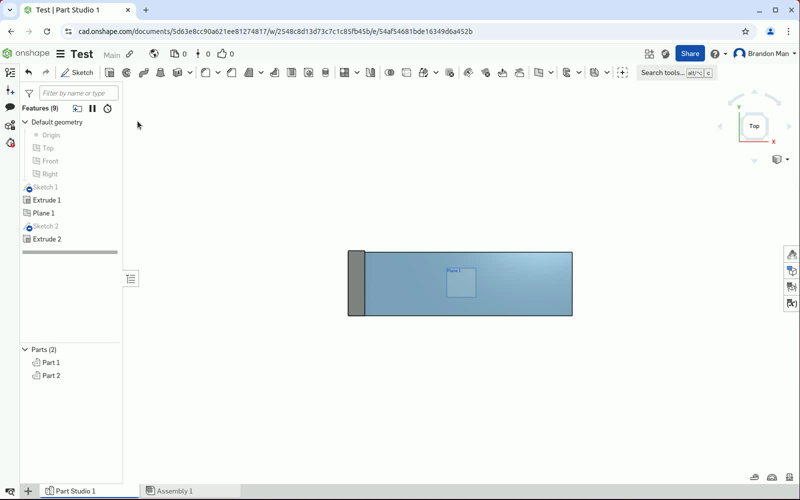
mouse_move(73, 189)
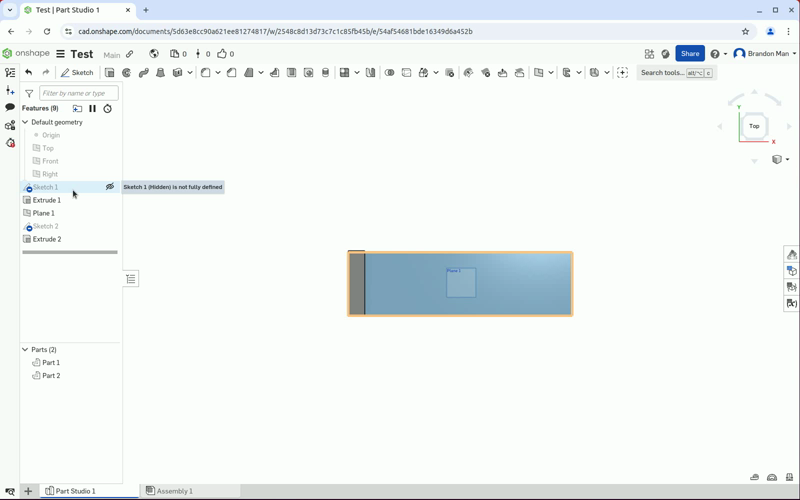
click(73, 189)
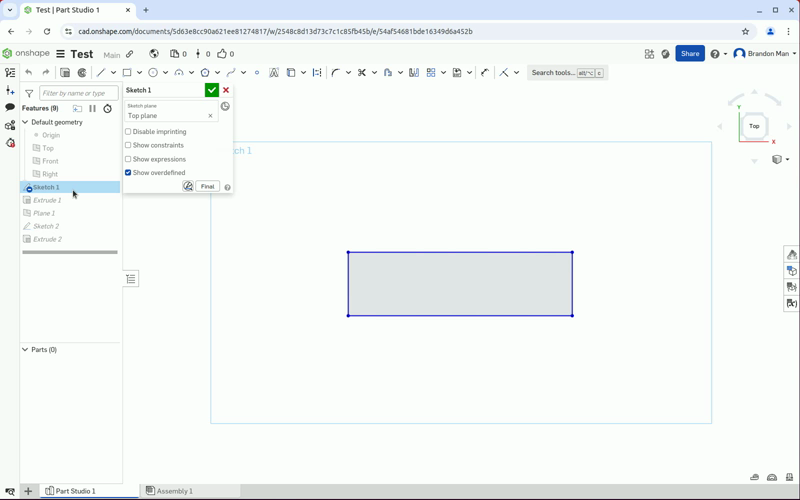
mouse_move(229, 92)
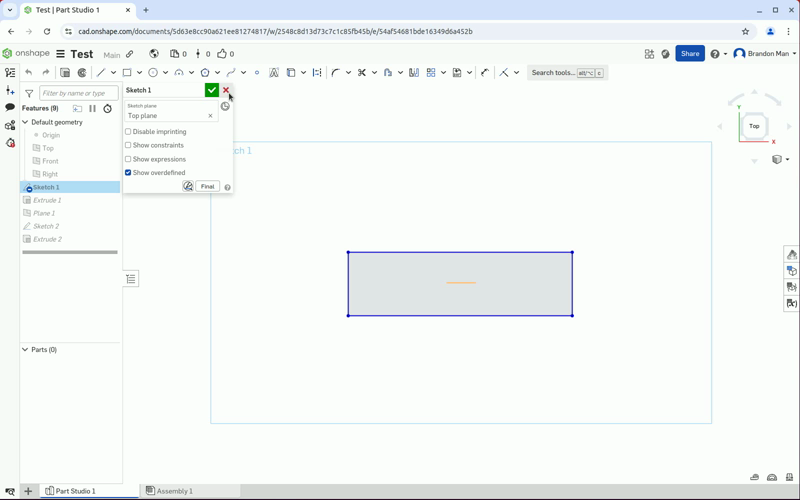
click(229, 92)
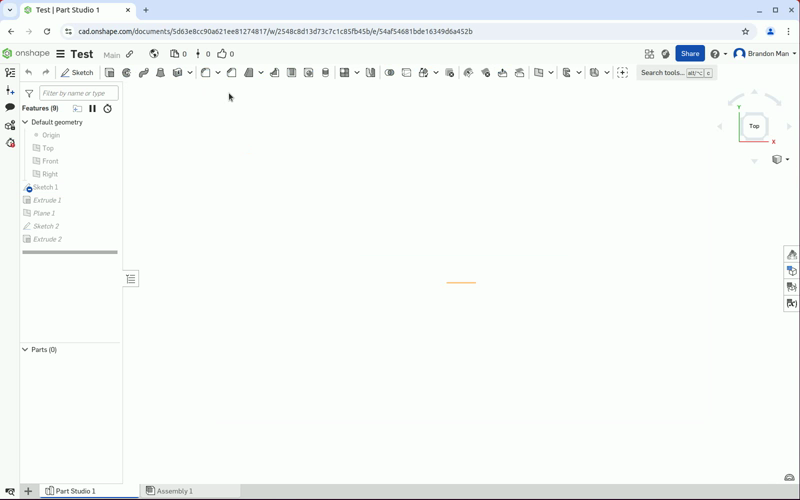
key(shift+s)
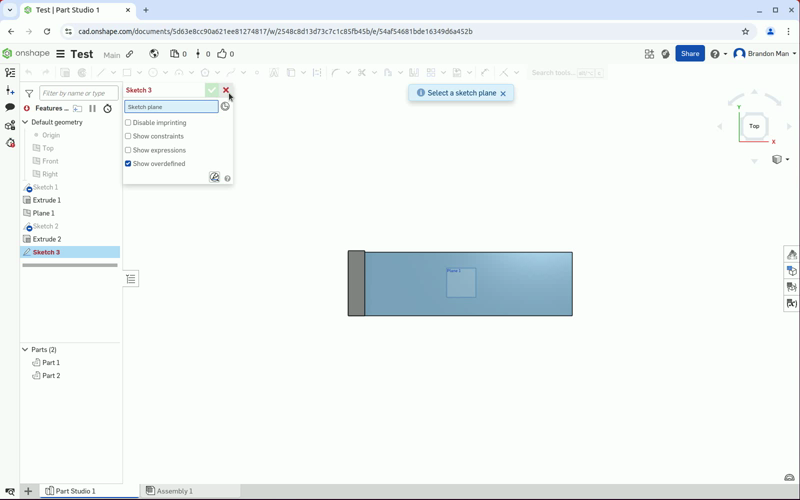
mouse_move(73, 215)
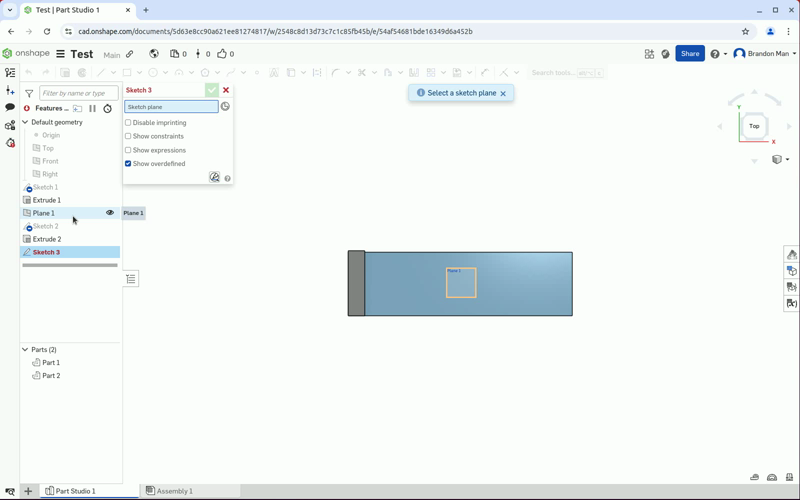
click(73, 215)
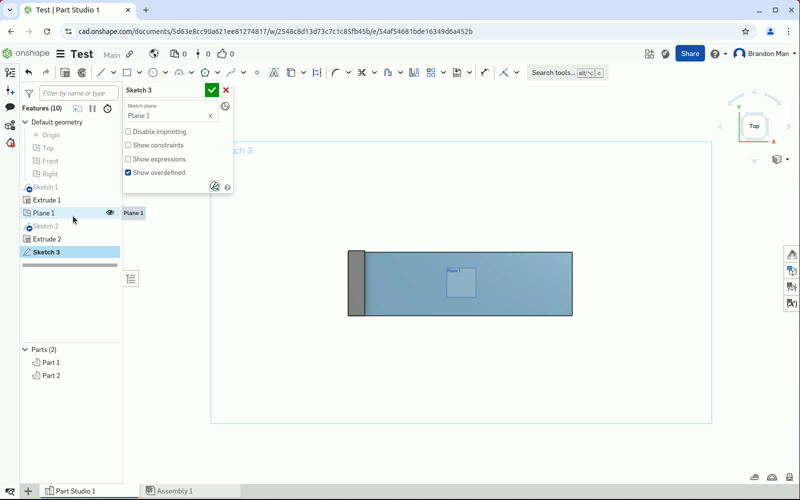
mouse_move(73, 352)
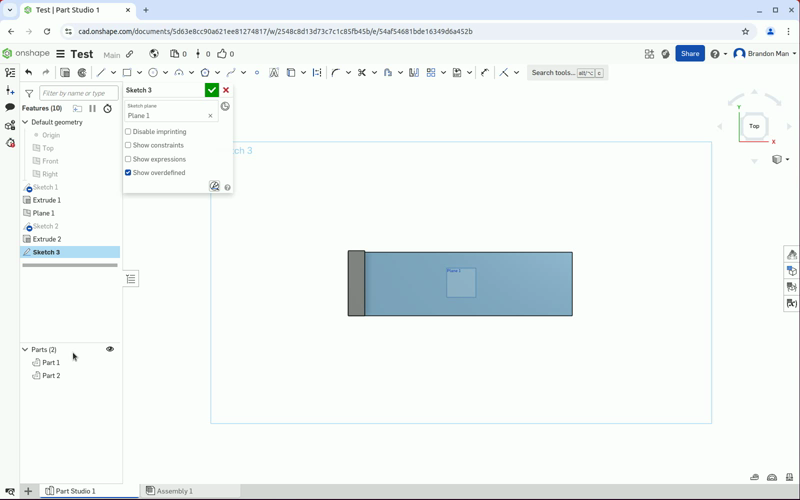
key(y)
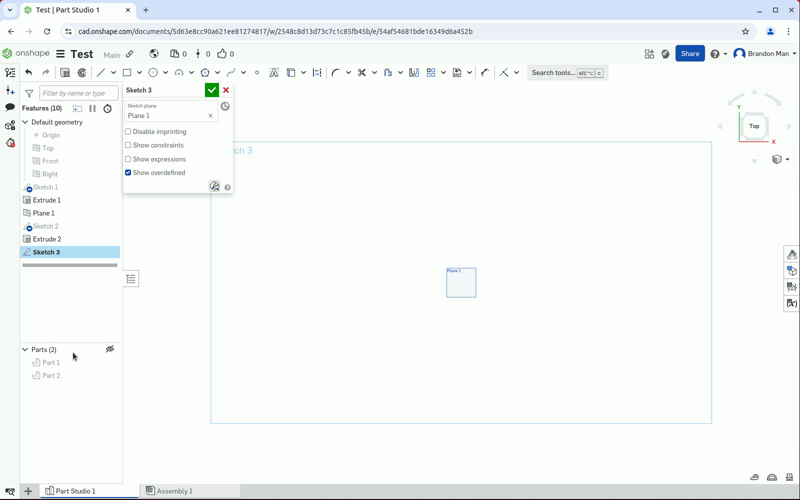
key(l)
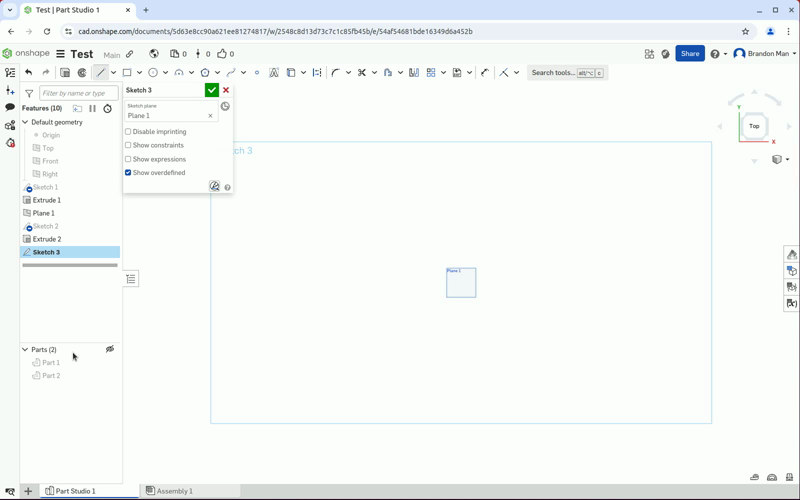
key_down(shift)
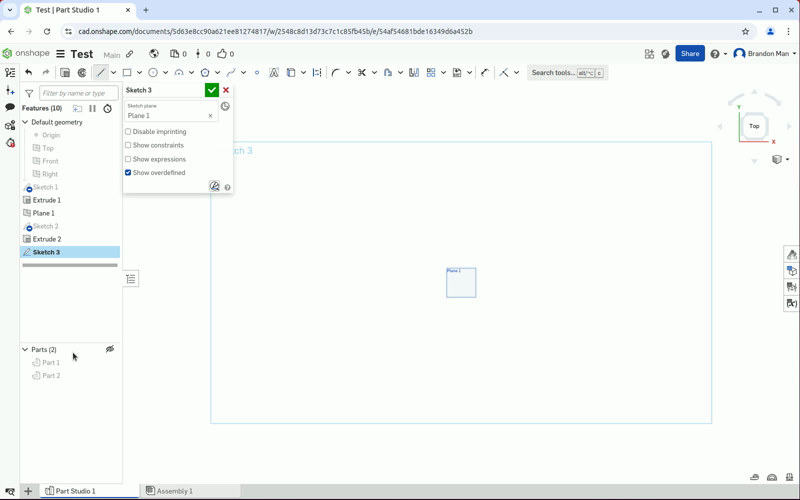
mouse_move(556, 315)
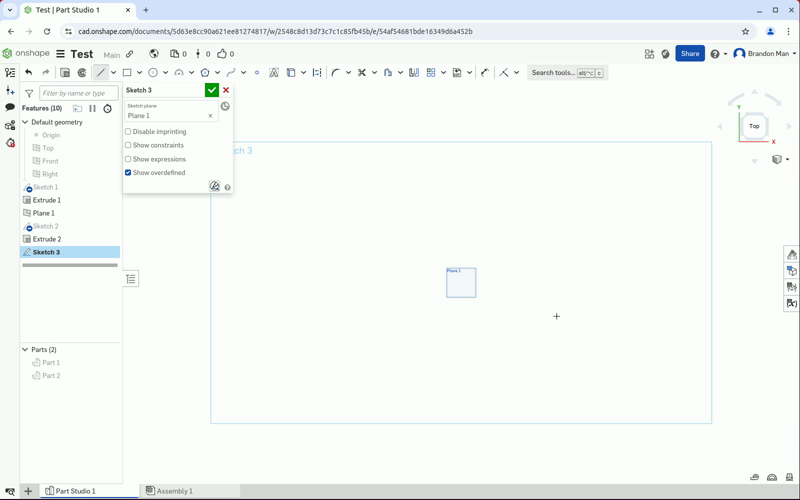
click(556, 315)
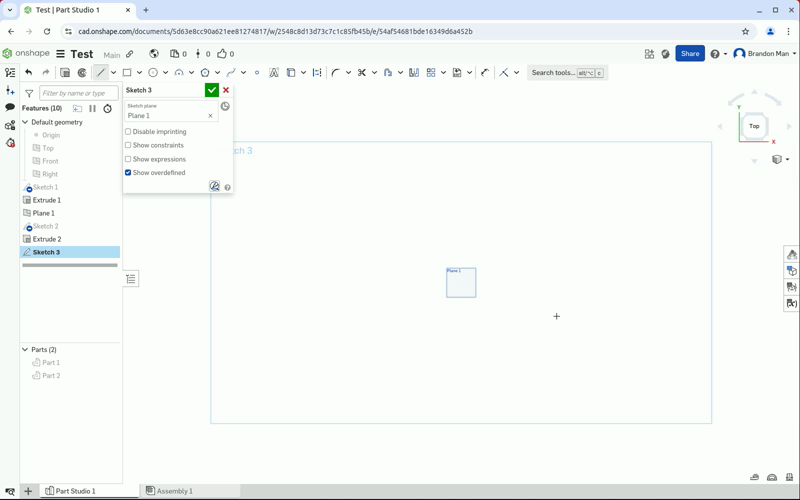
key_up(shift)
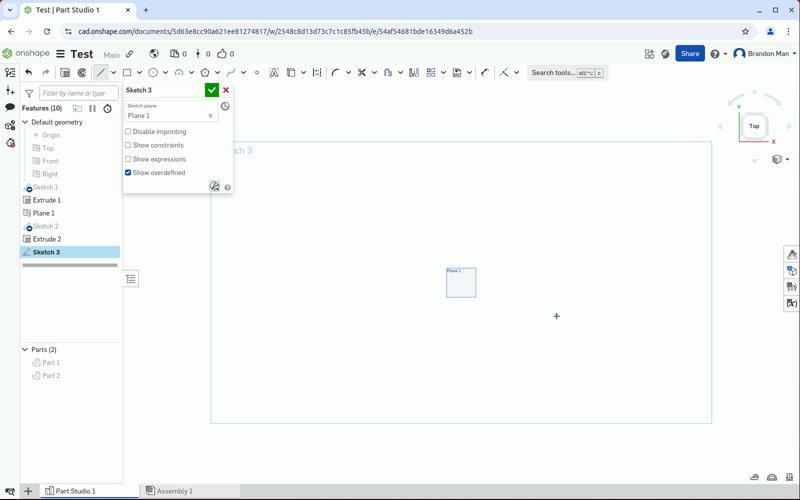
key_down(shift)
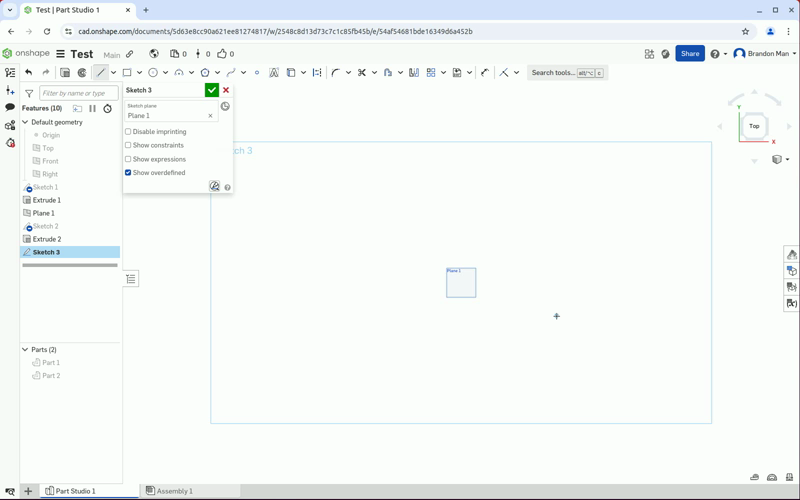
mouse_move(586, 315)
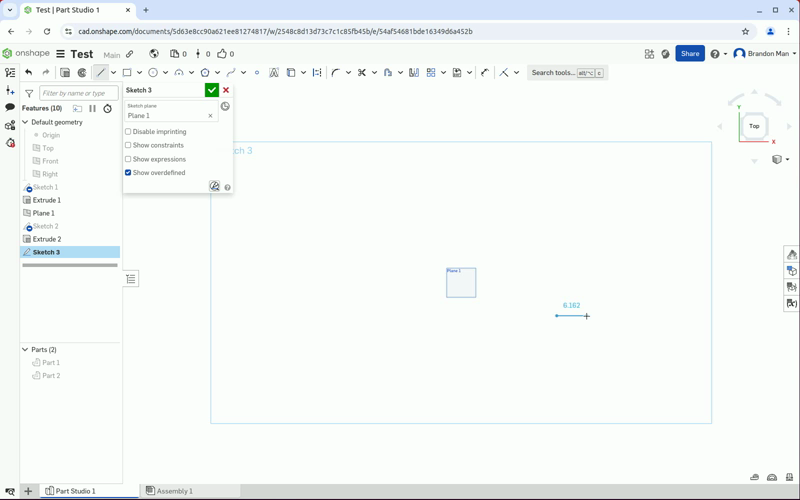
mouse_move(573, 315)
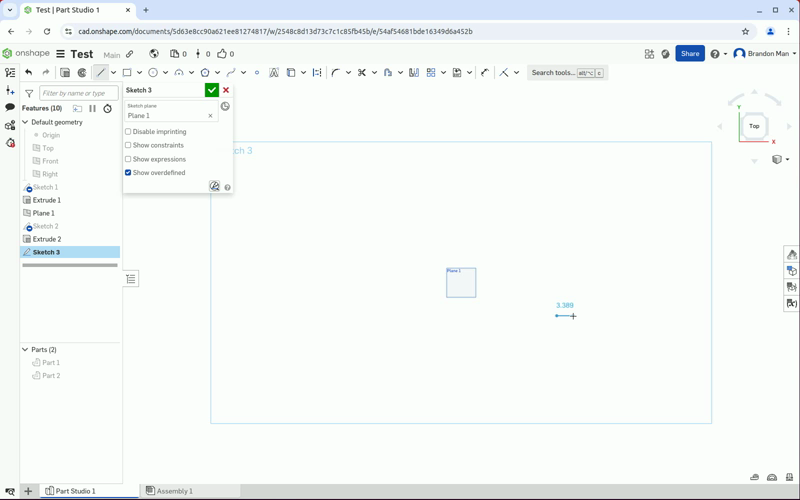
click(573, 315)
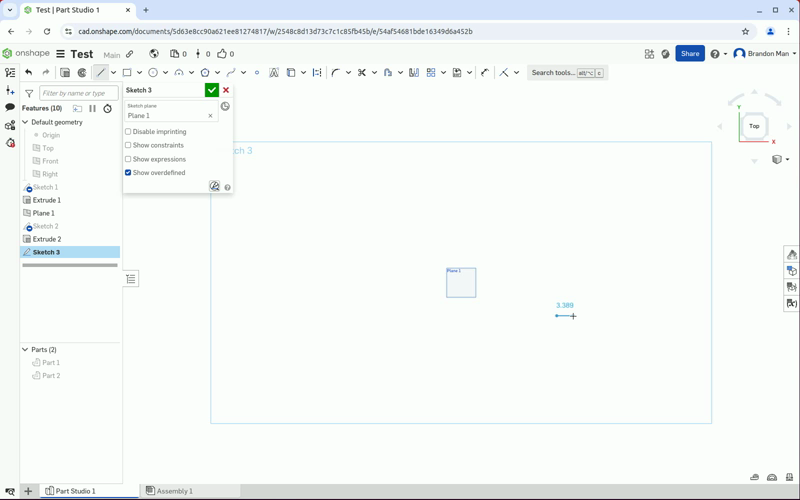
key_up(shift)
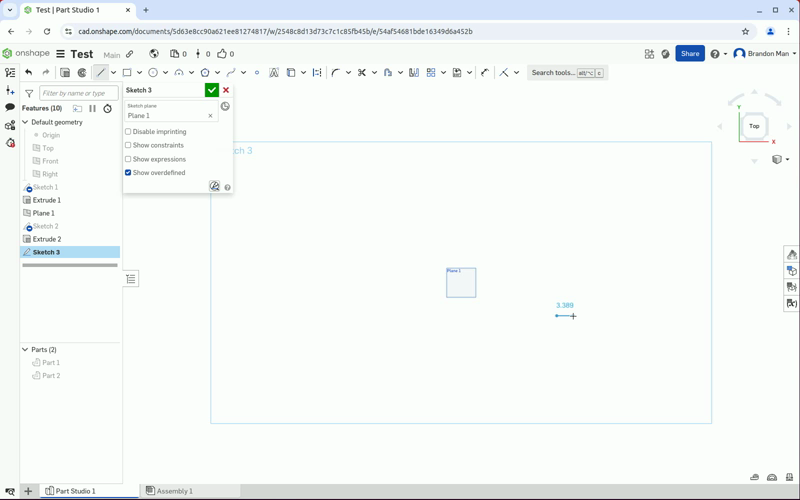
key_down(shift)
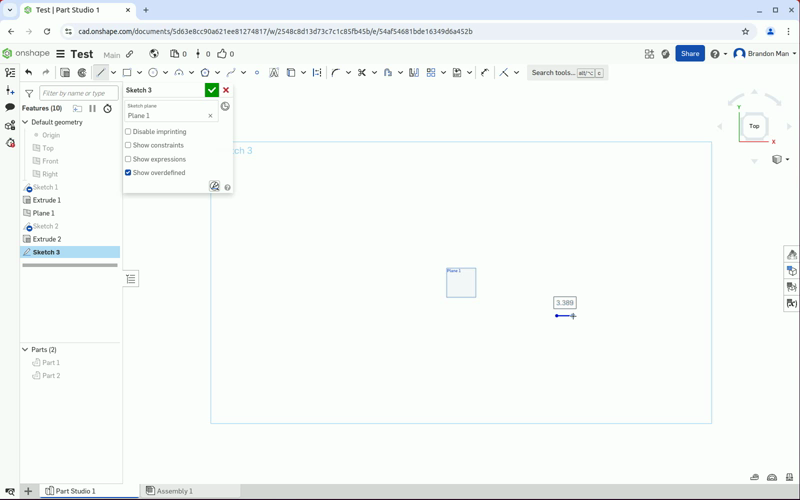
mouse_move(573, 250)
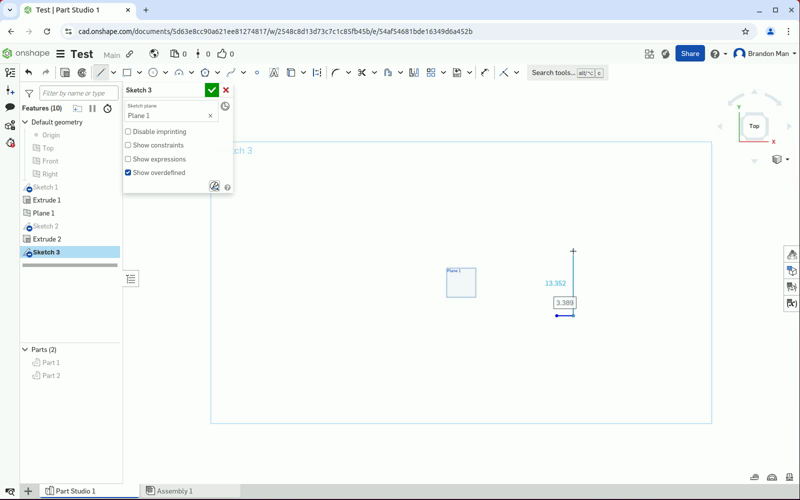
click(573, 250)
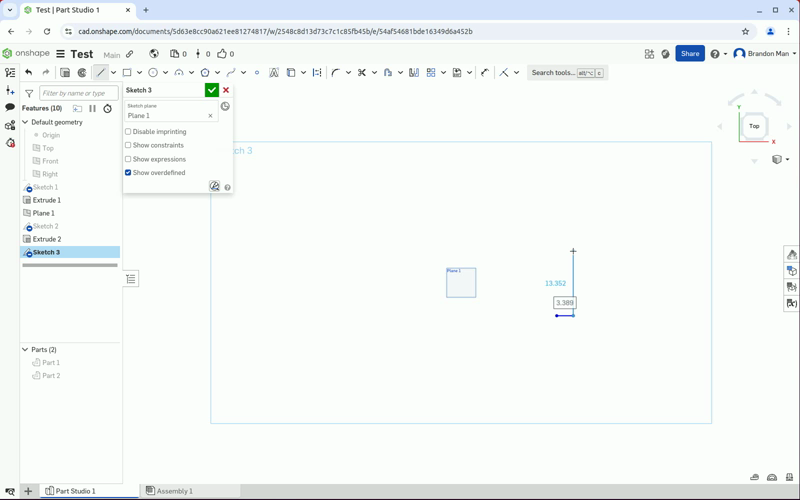
key_up(shift)
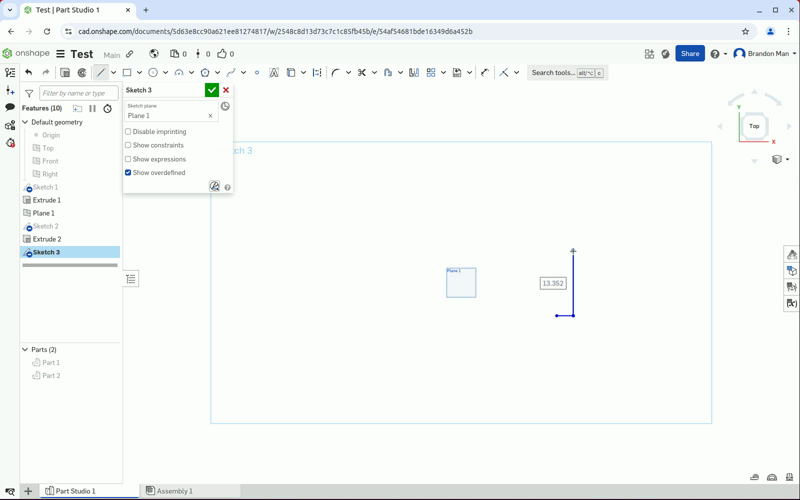
key_down(shift)
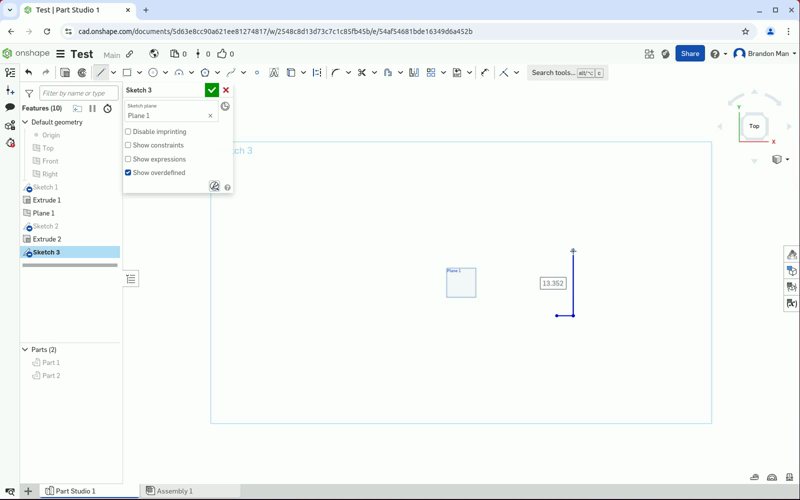
mouse_move(589, 250)
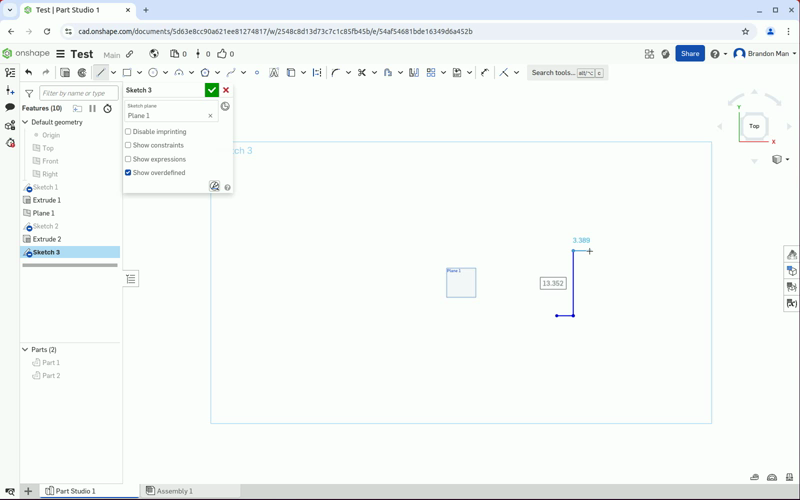
mouse_move(556, 250)
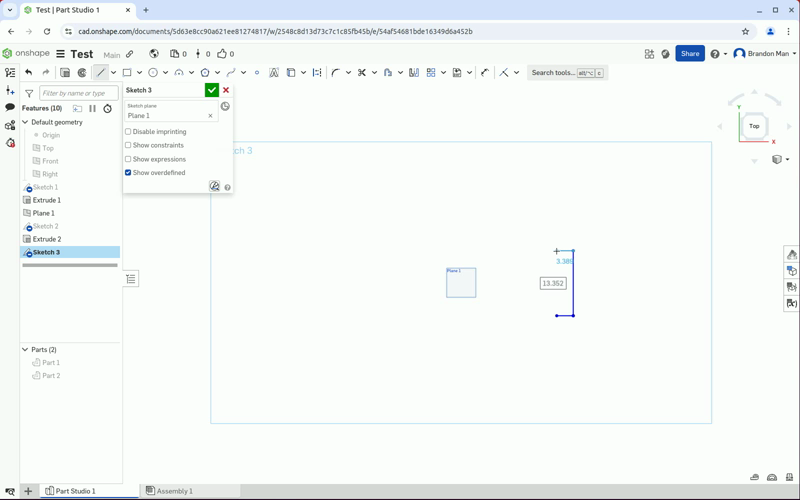
click(556, 250)
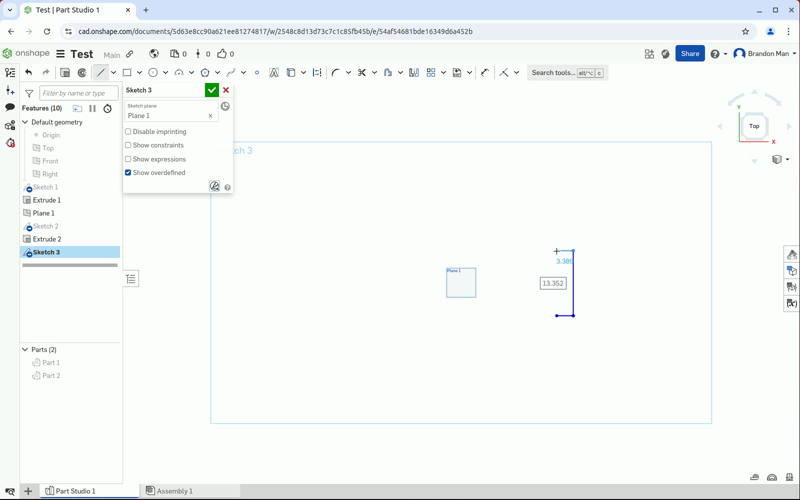
key_up(shift)
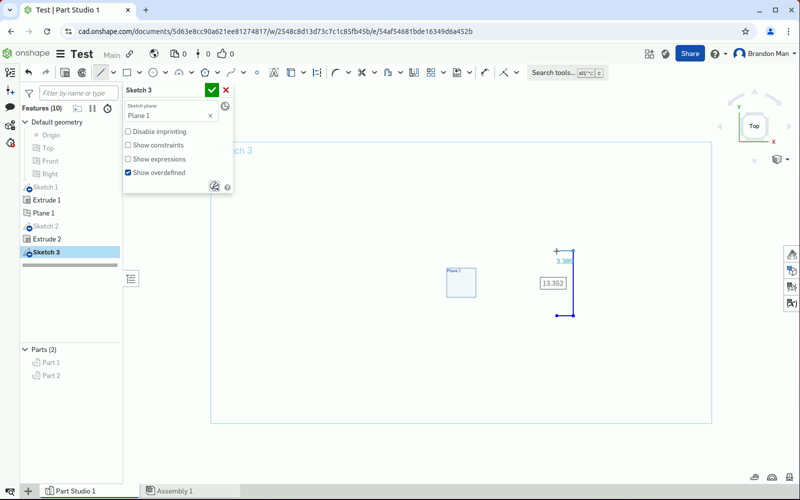
key_down(shift)
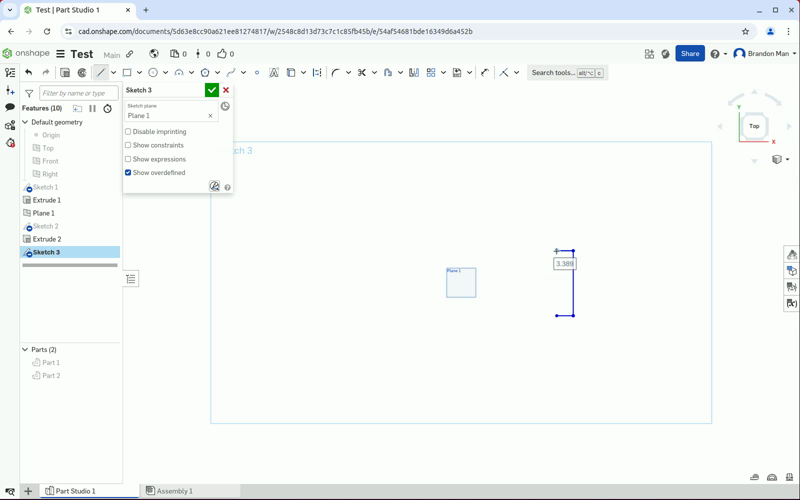
mouse_move(556, 315)
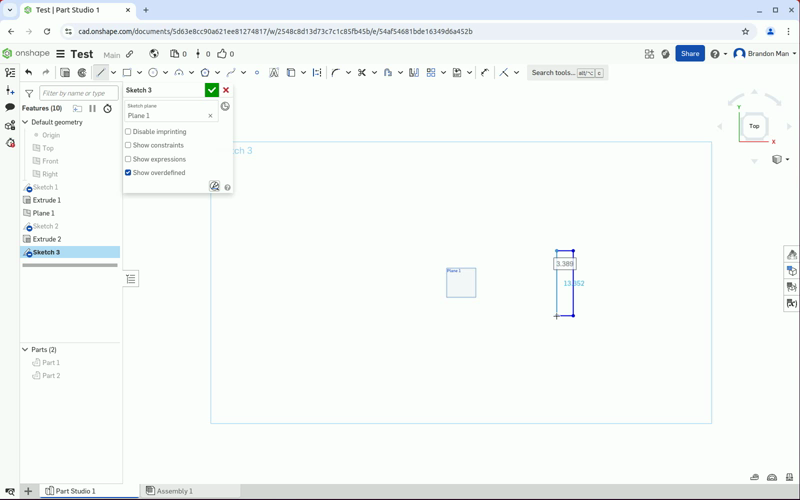
key_up(shift)
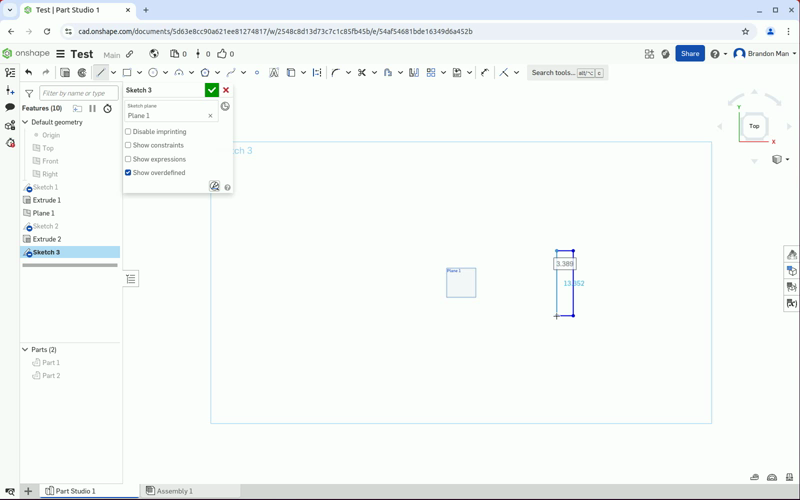
click(556, 315)
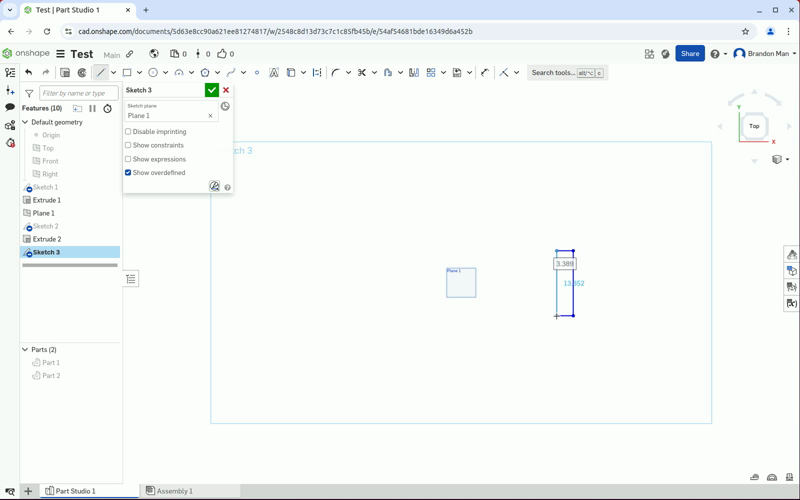
key(esc)
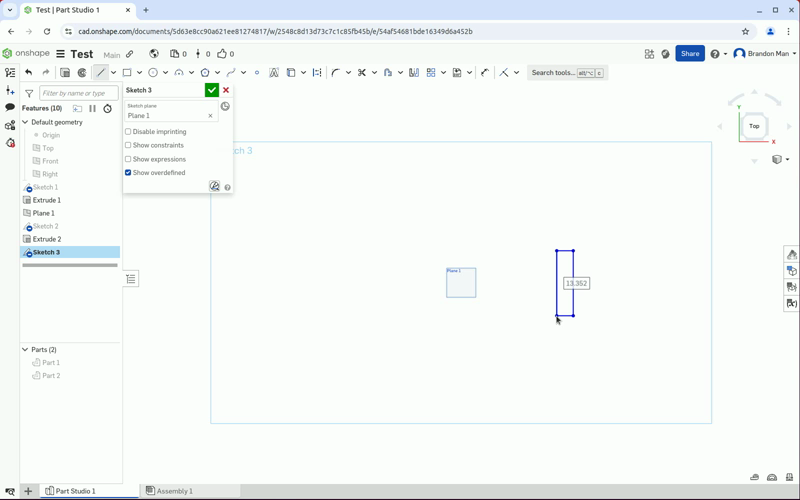
mouse_move(560, 288)
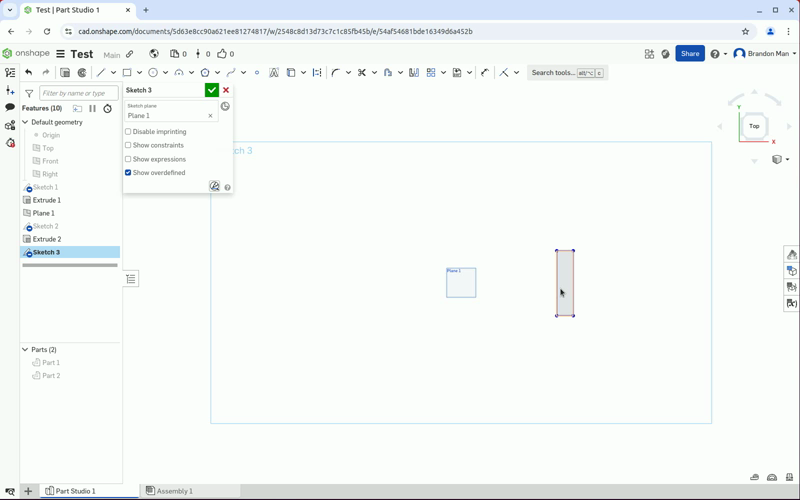
scroll(6)
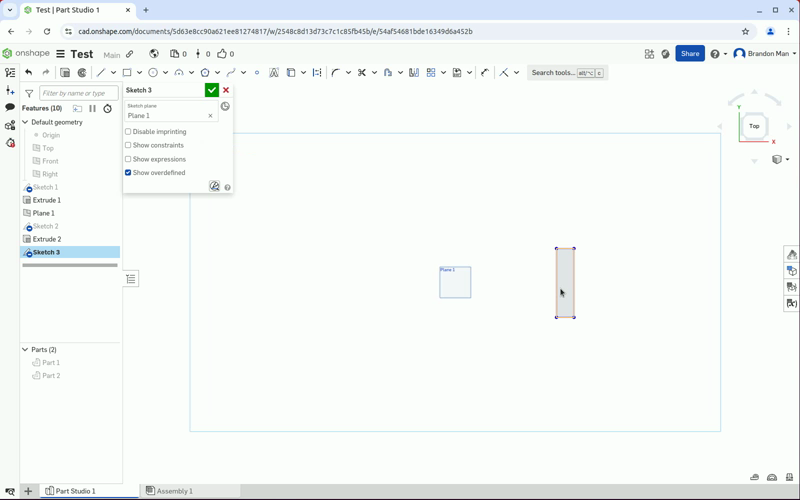
scroll(6)
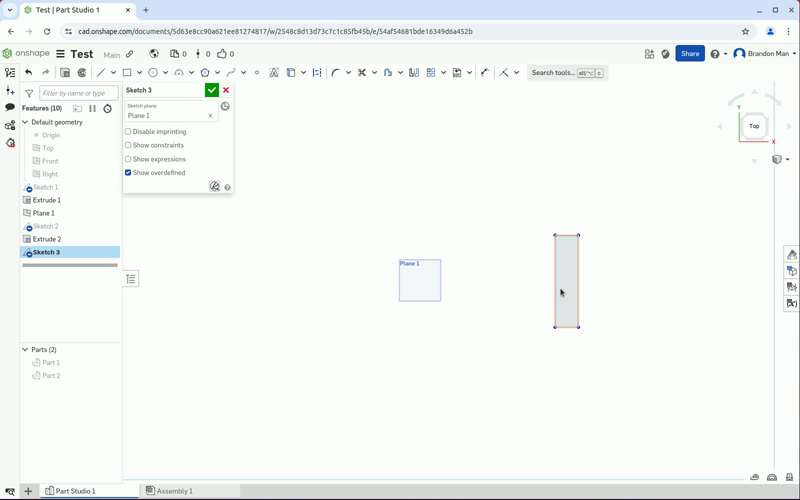
scroll(6)
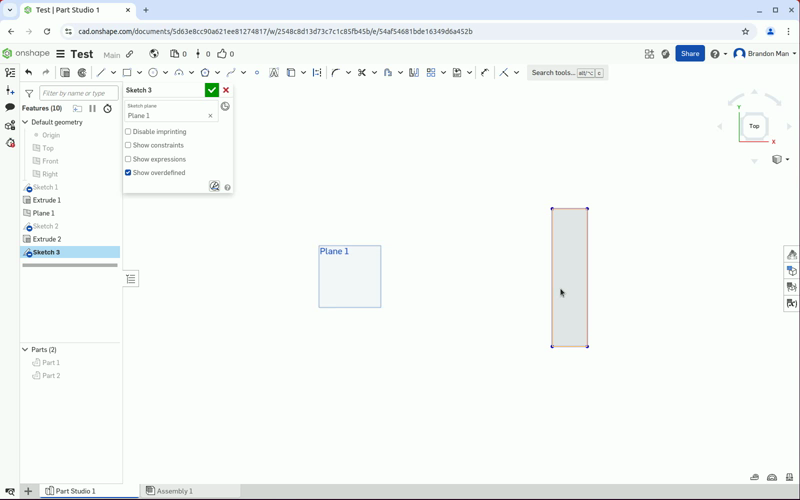
scroll(6)
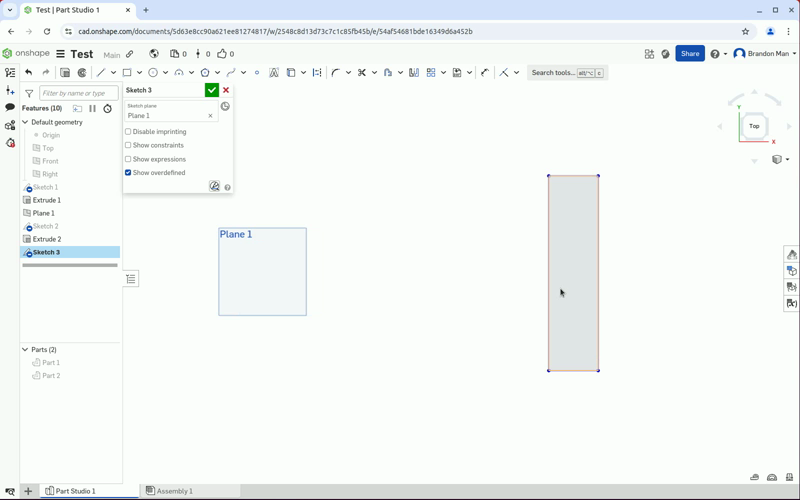
scroll(6)
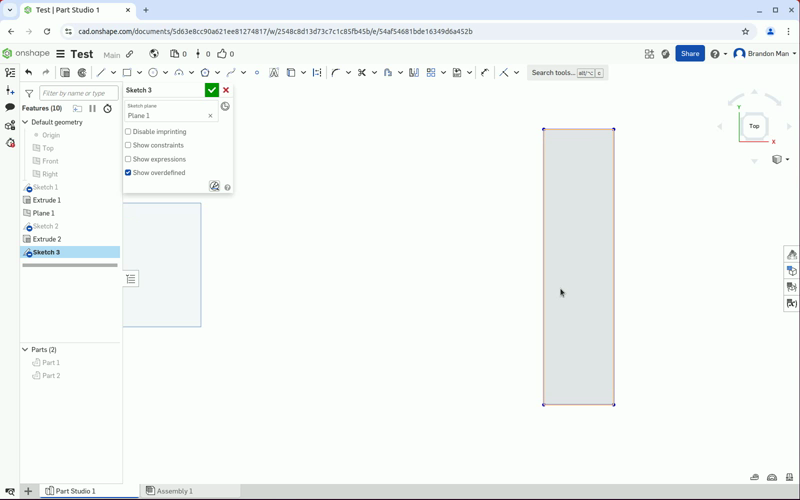
scroll(6)
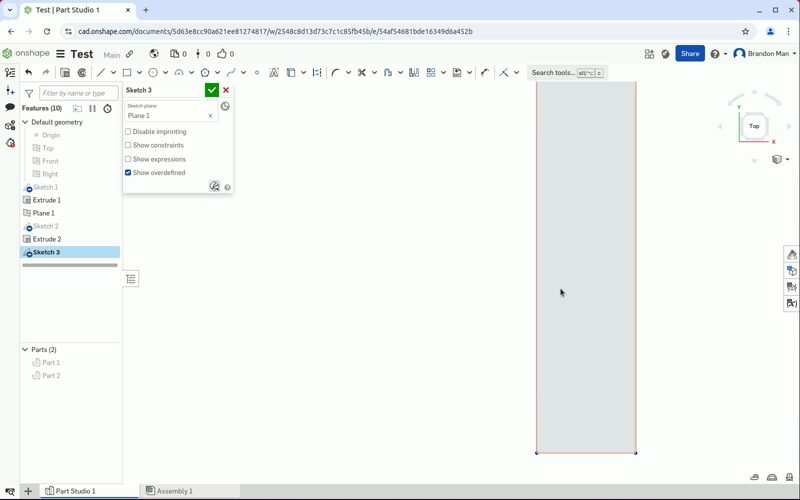
scroll(6)
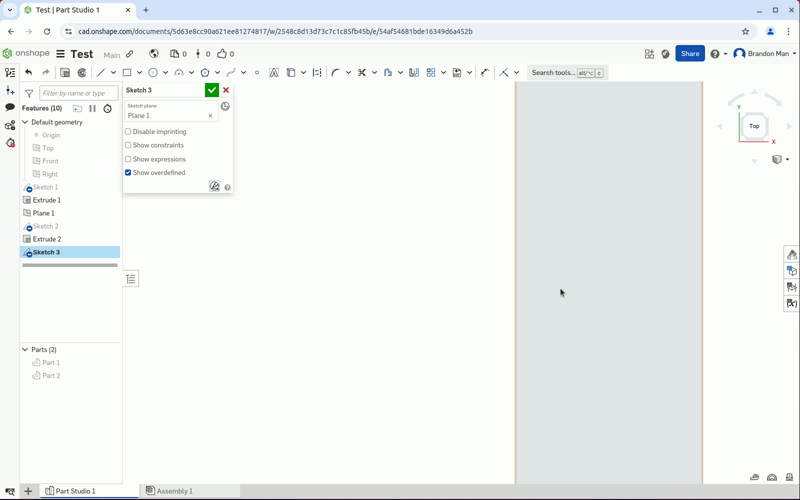
click(560, 288)
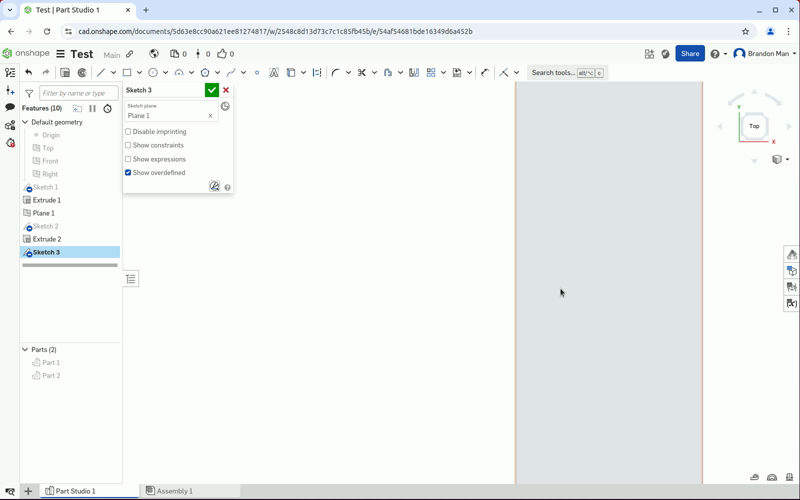
scroll(-6)
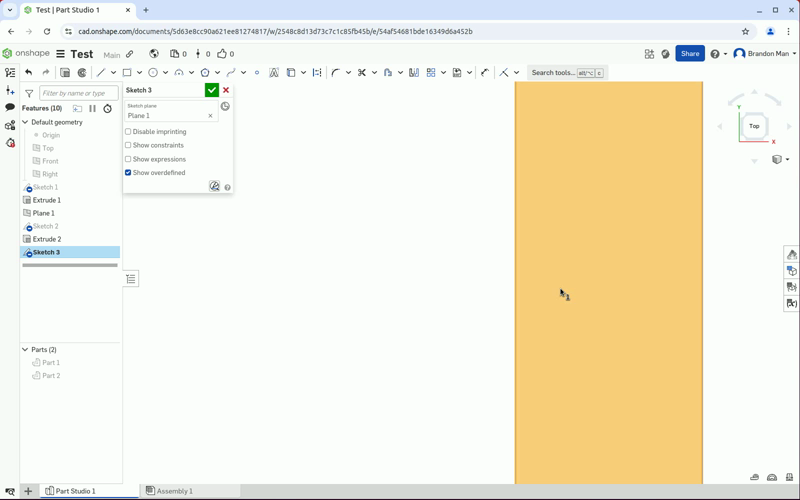
scroll(-6)
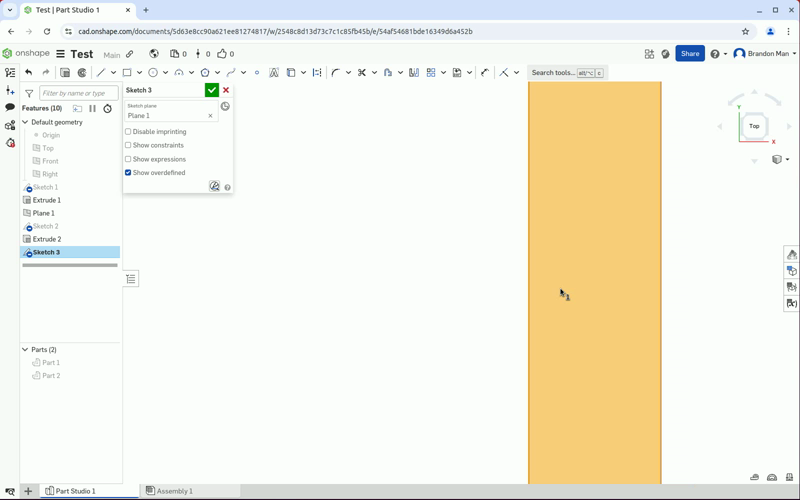
scroll(-6)
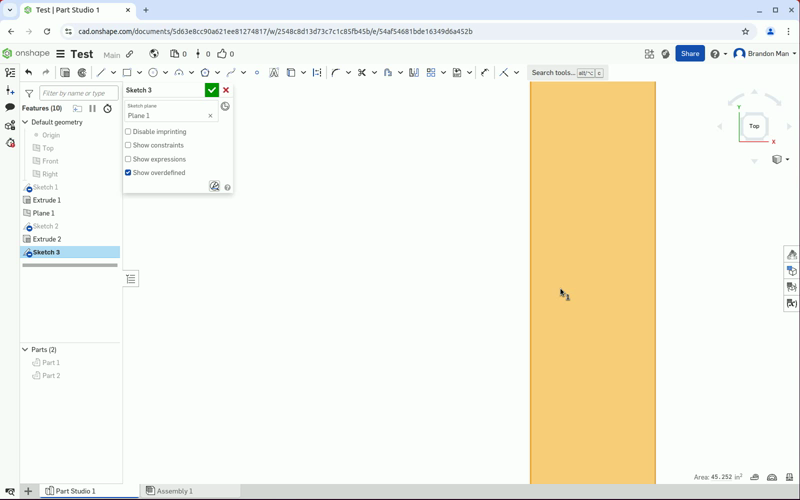
scroll(-6)
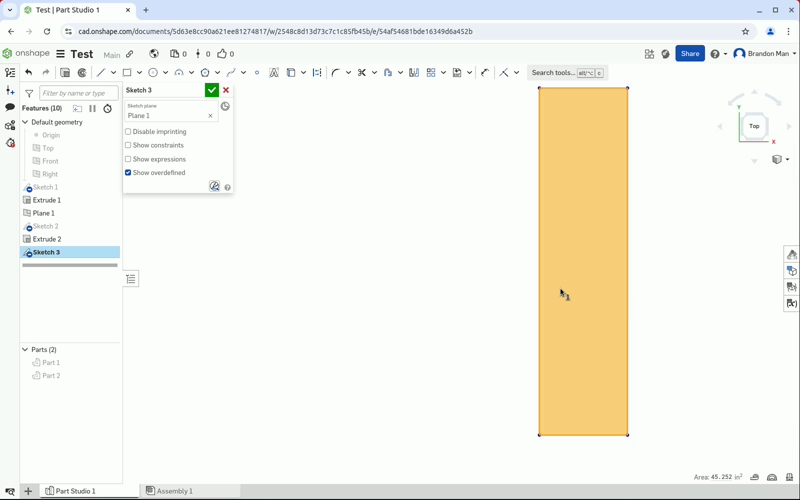
scroll(-6)
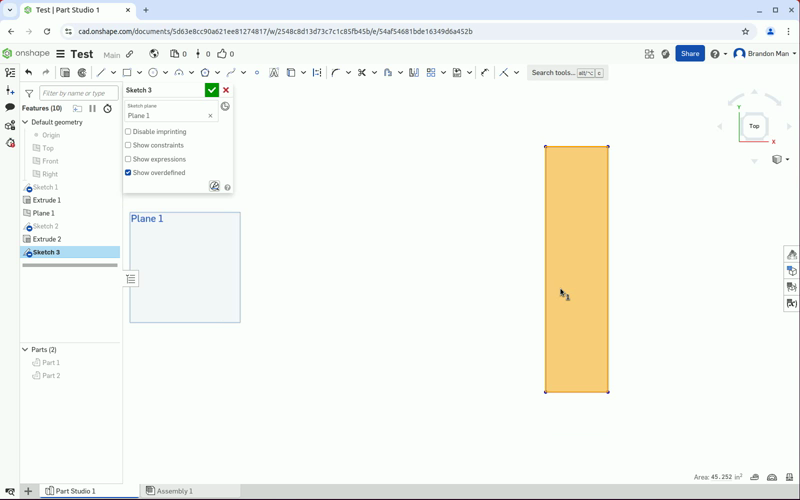
scroll(-6)
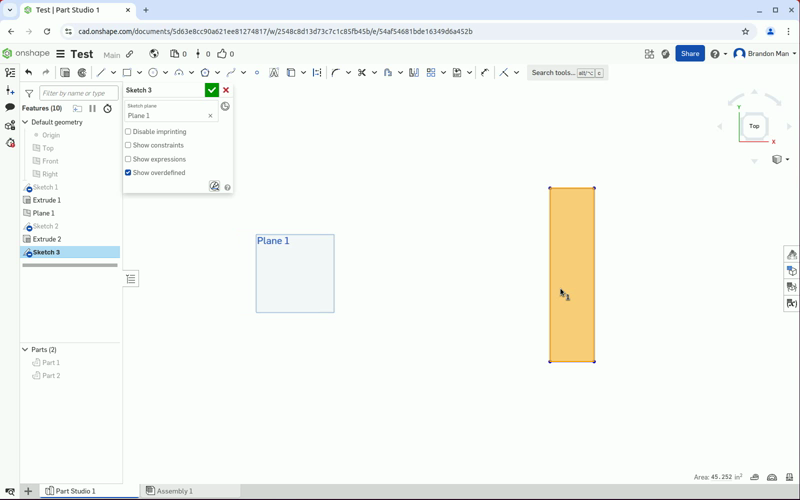
scroll(-6)
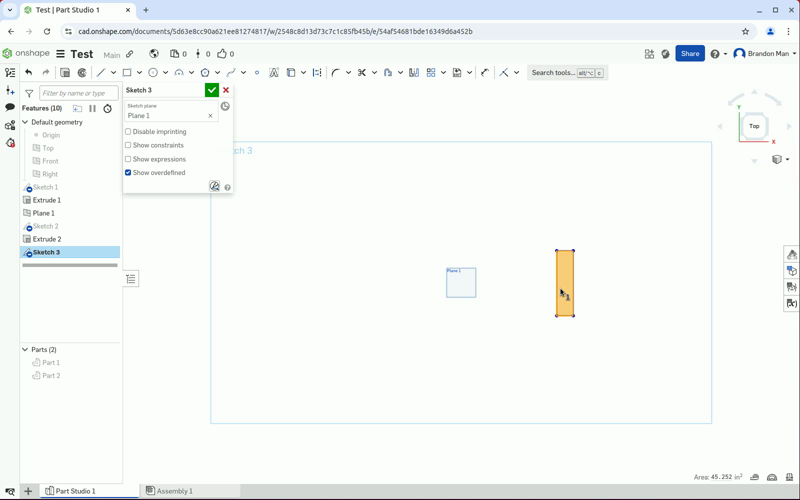
mouse_move(73, 352)
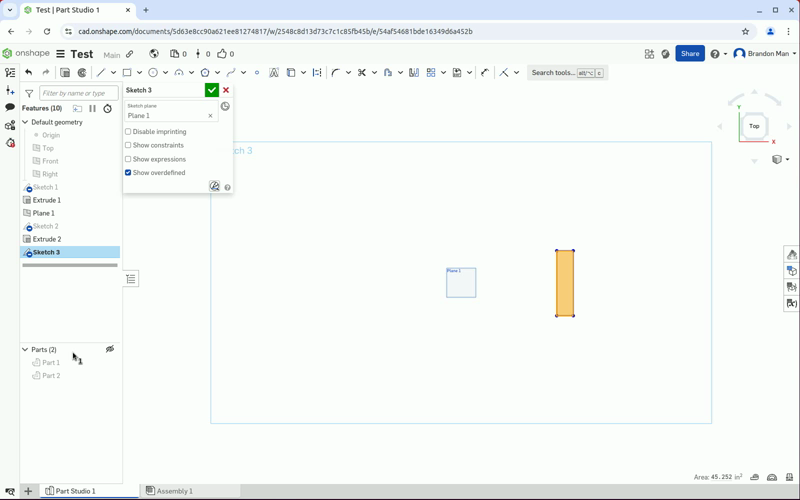
key(shift+y)
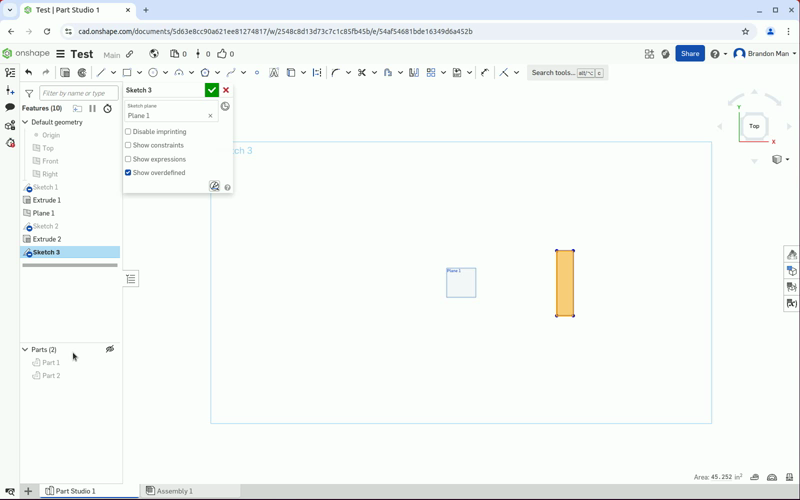
key(shift+e)
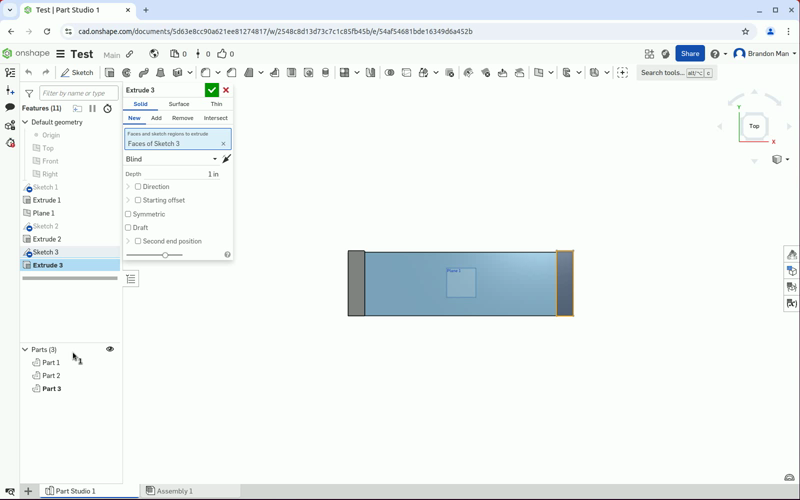
mouse_move(143, 106)
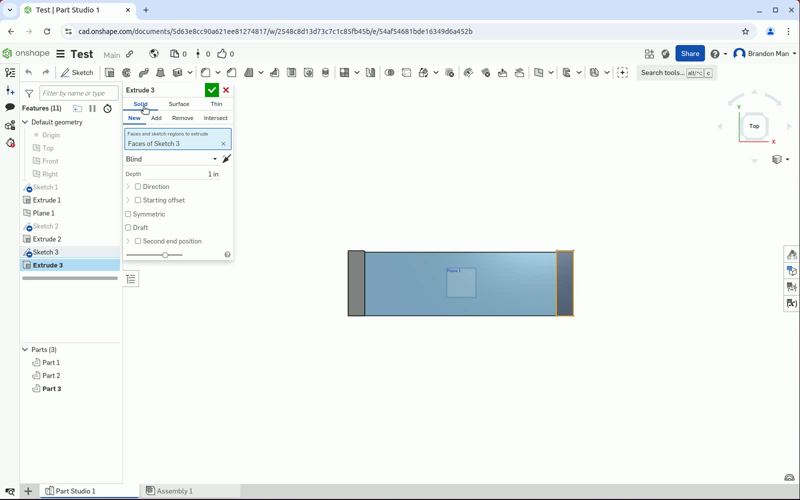
click(143, 106)
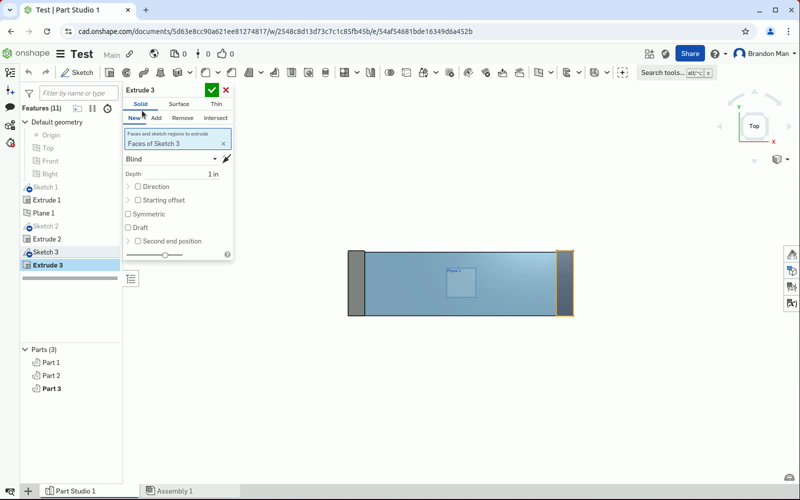
mouse_move(137, 120)
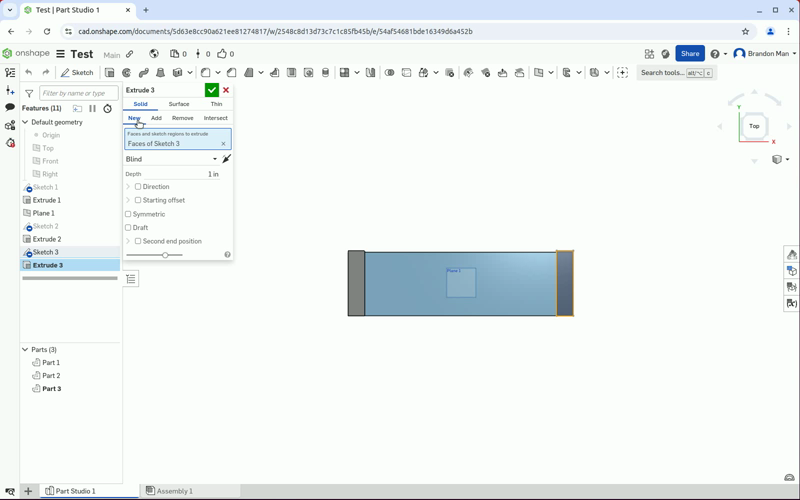
click(137, 120)
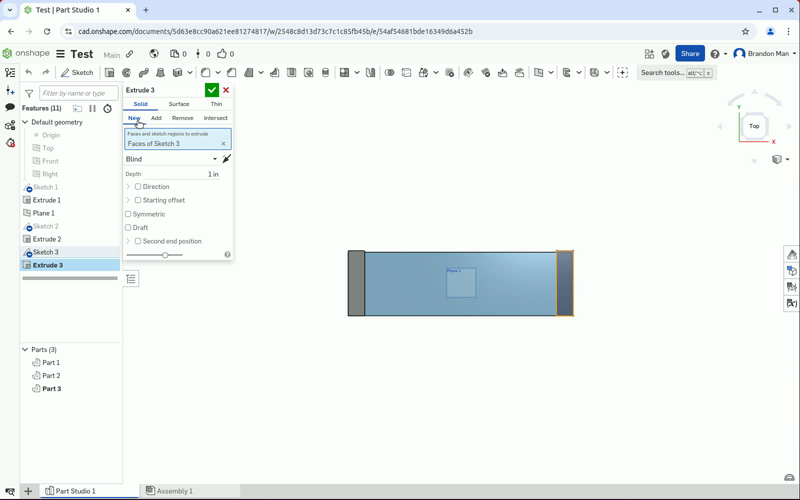
key(tab, 4)
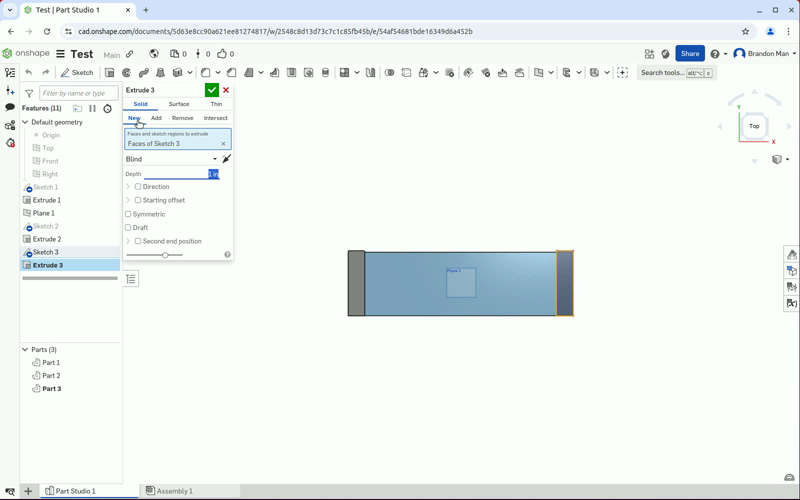
text(3.611)
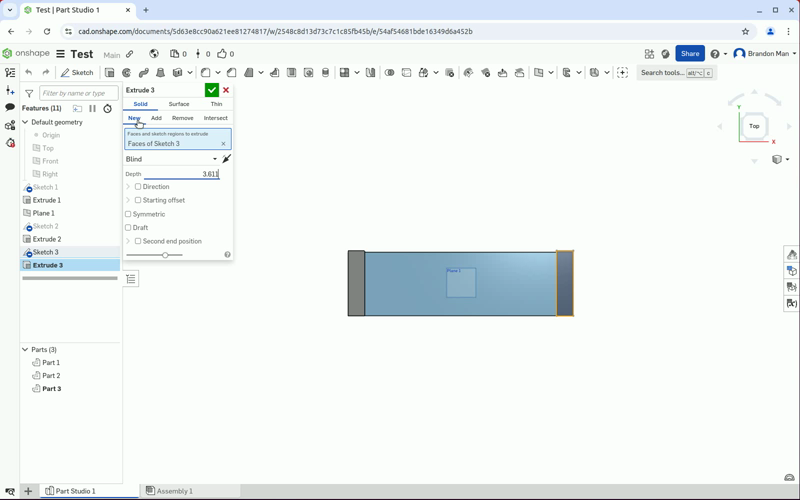
key(enter)
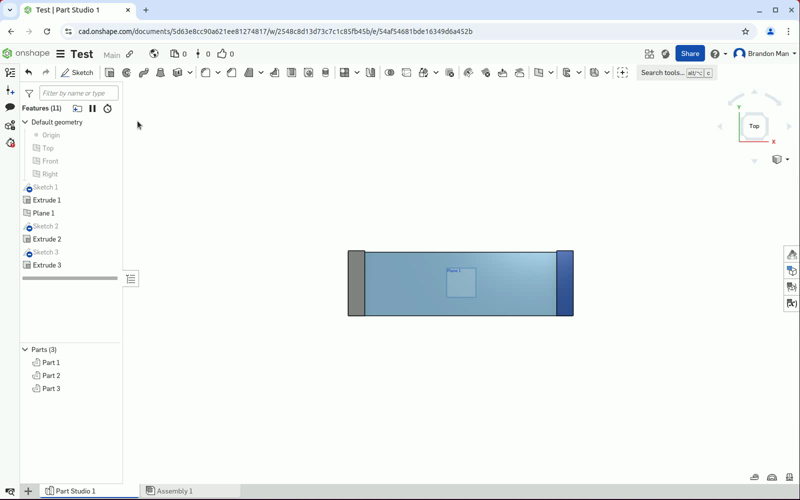
key(shift+h)
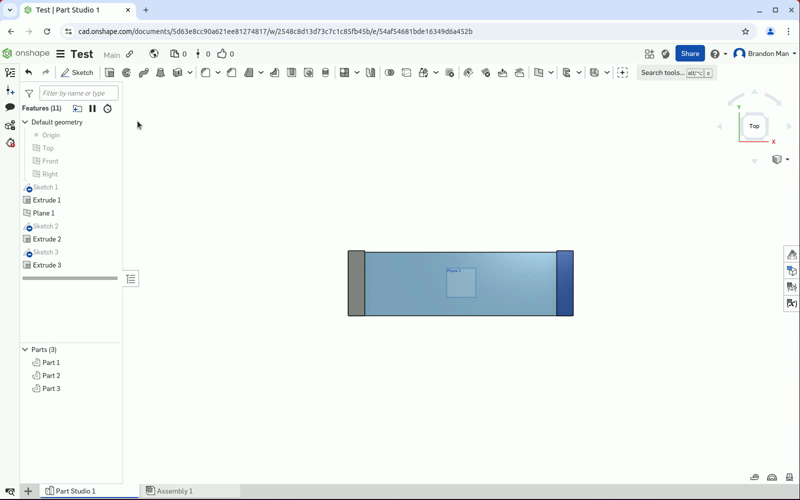
key(shift+h)
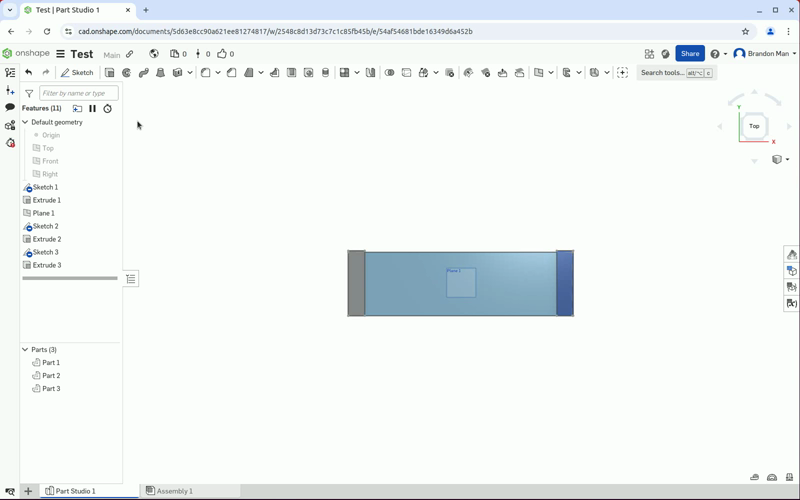
key(shift+7)
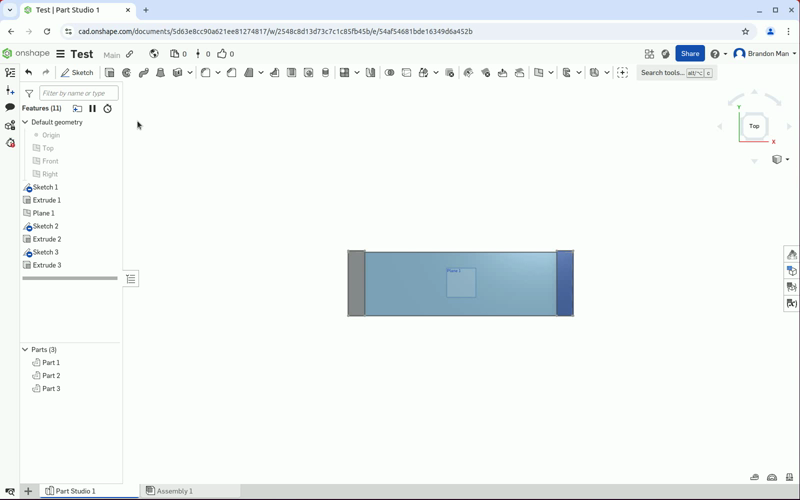
key(up, 3)
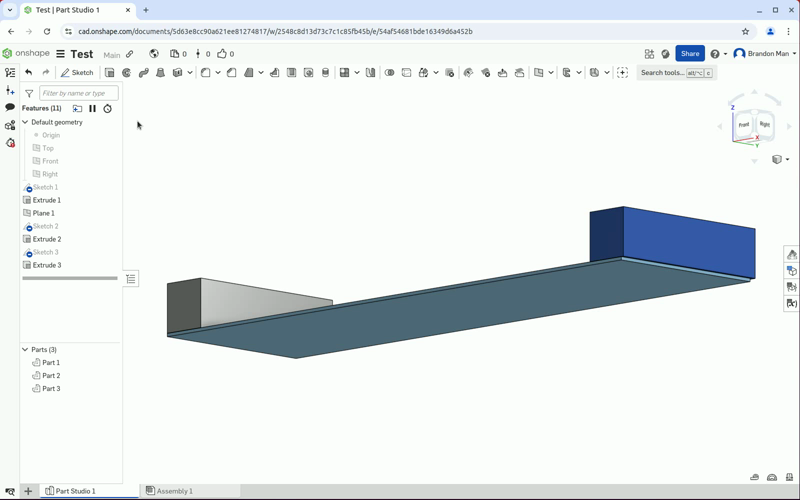
key(left, 3)
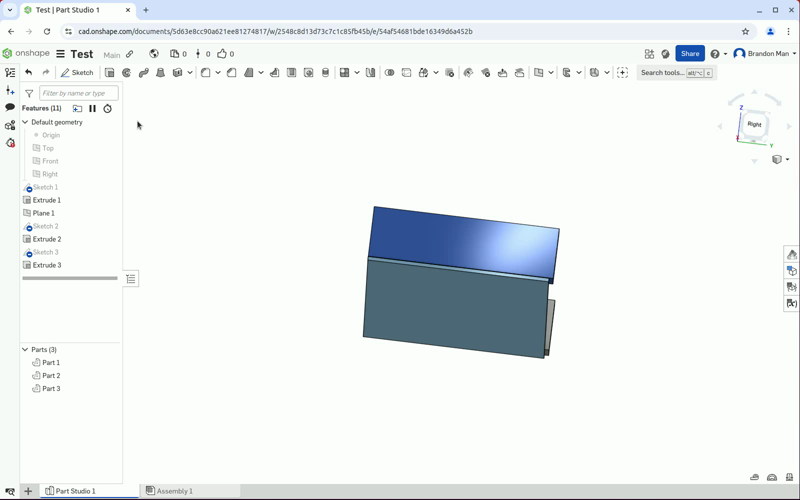
key(right, 3)
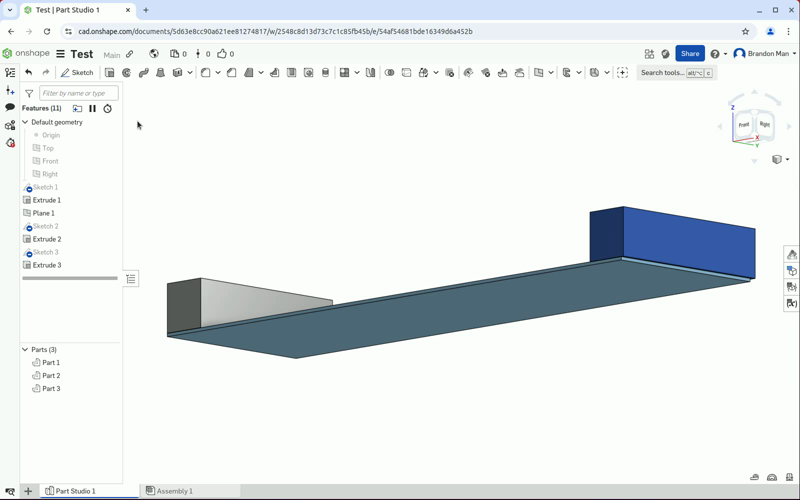
key(down, 3)
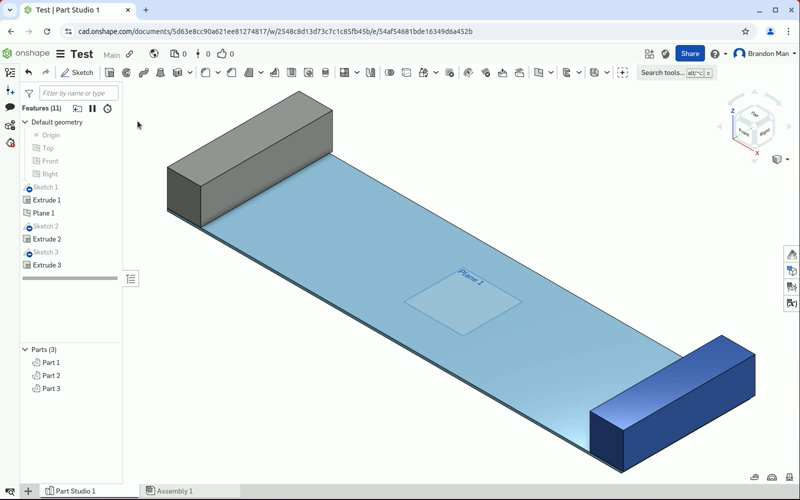
mouse_move(73, 189)
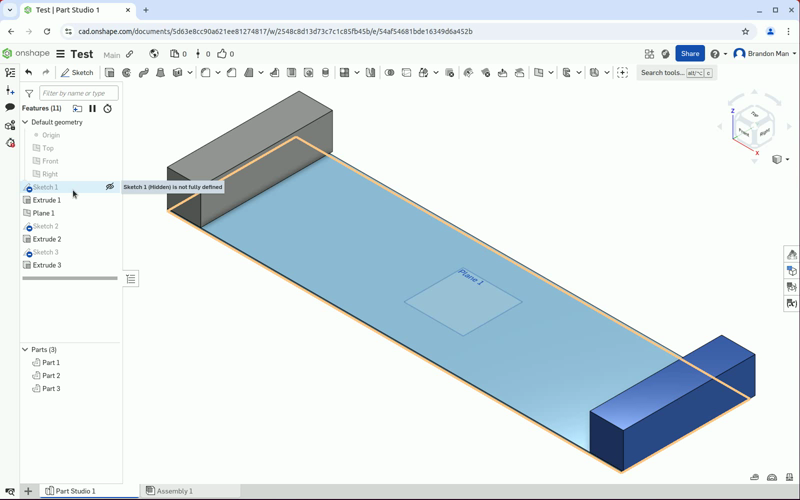
click(73, 189)